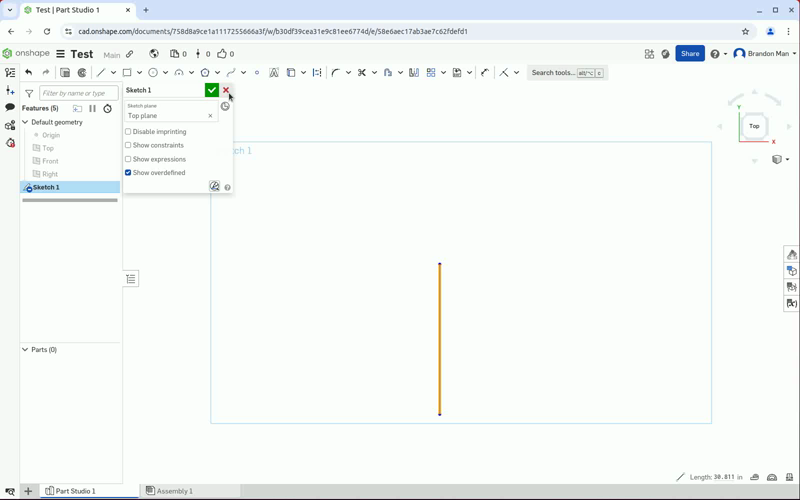
key(shift+h)
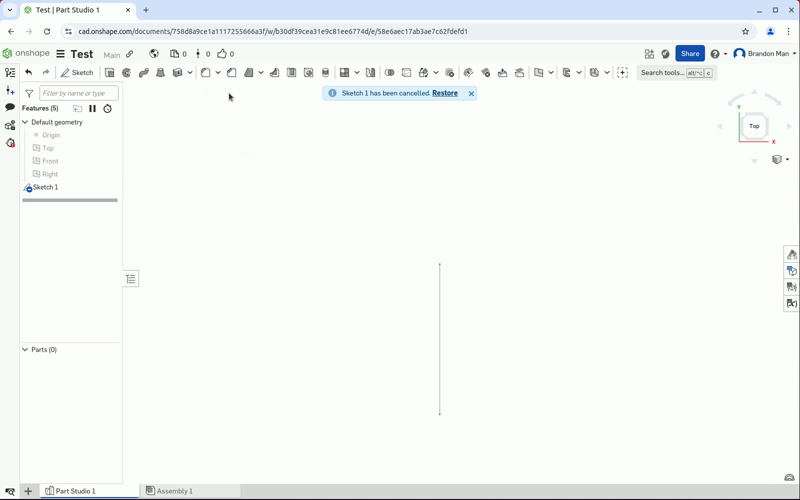
key(shift+s)
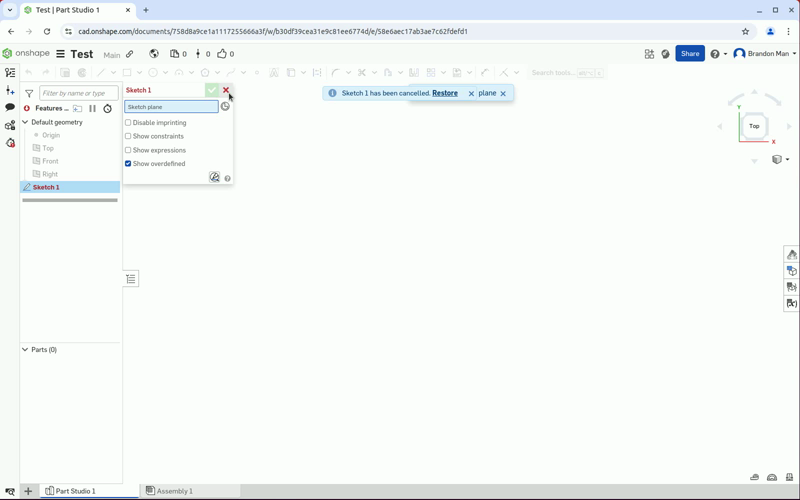
mouse_move(73, 150)
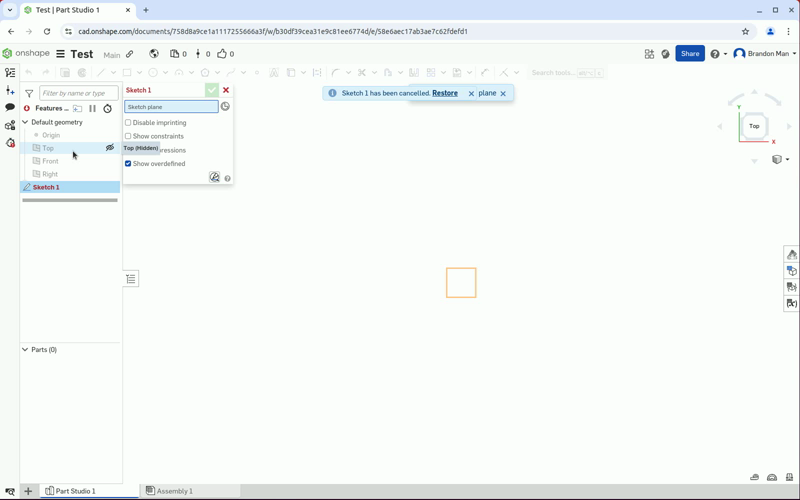
click(73, 150)
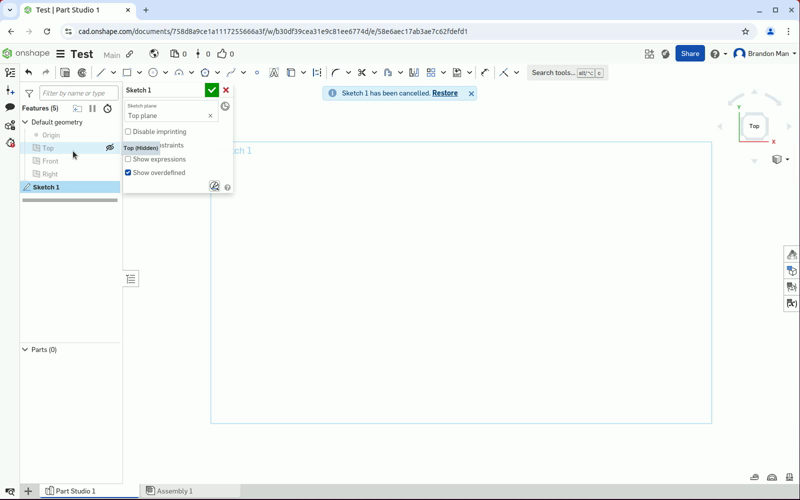
mouse_move(73, 352)
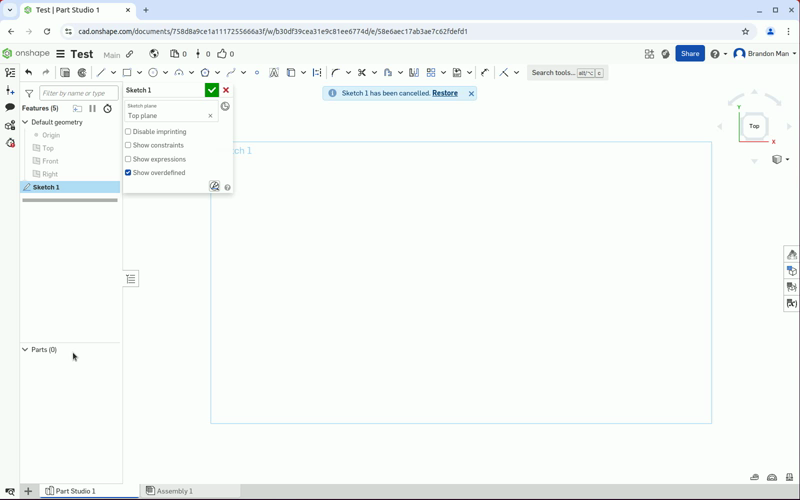
key(y)
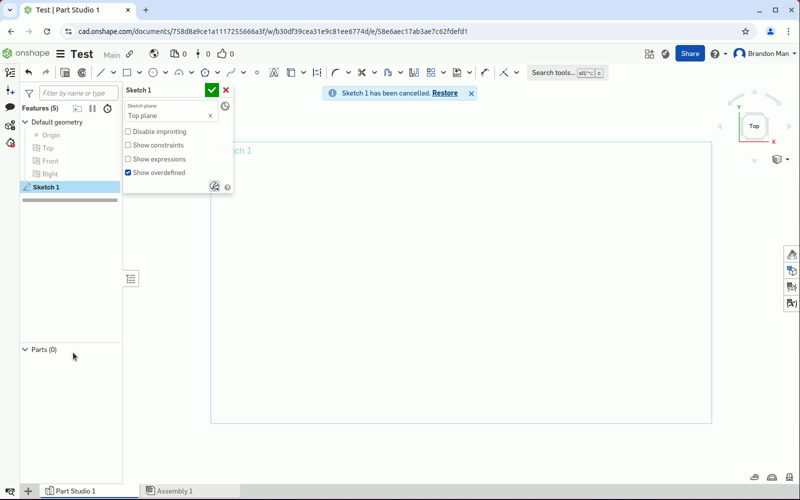
key(l)
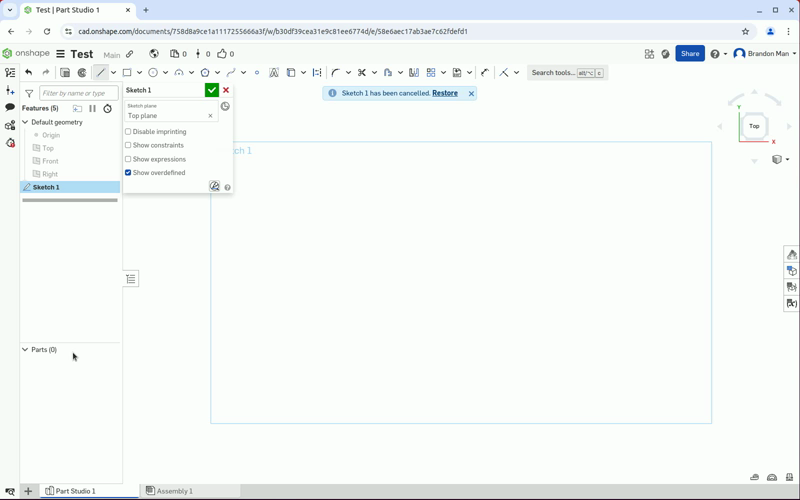
key_down(shift)
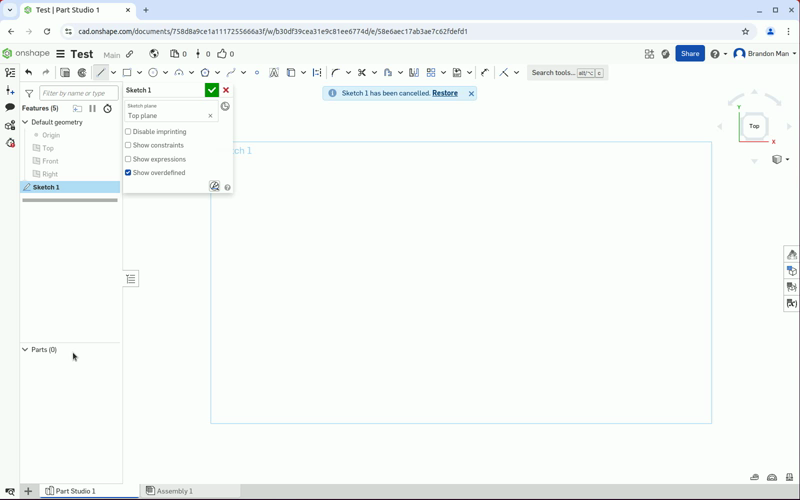
mouse_move(460, 282)
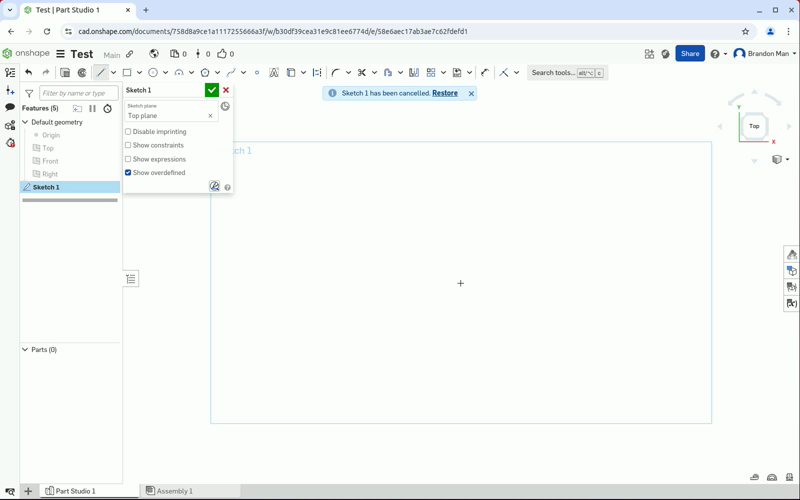
click(460, 282)
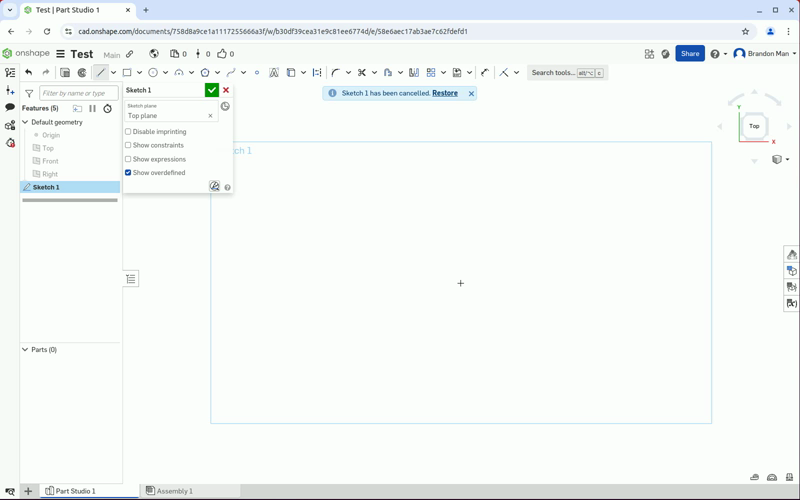
key_up(shift)
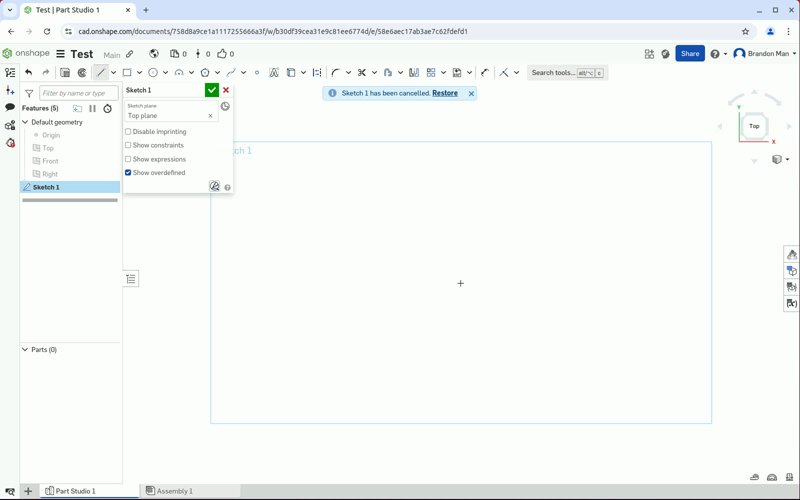
key_down(shift)
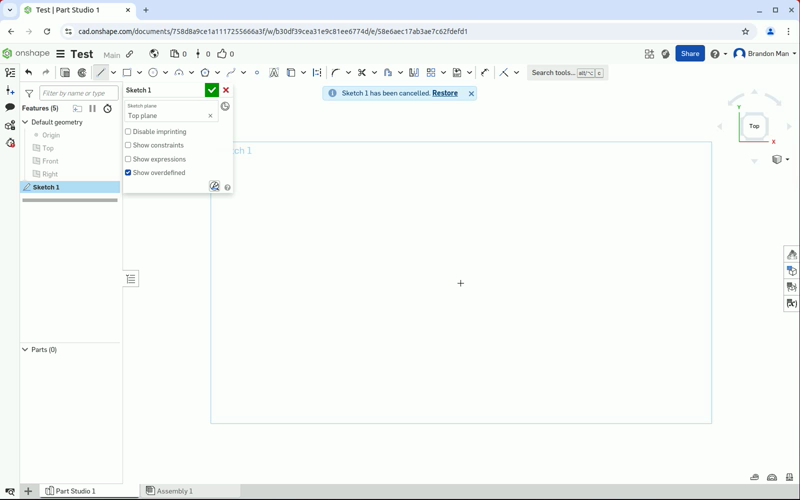
mouse_move(543, 282)
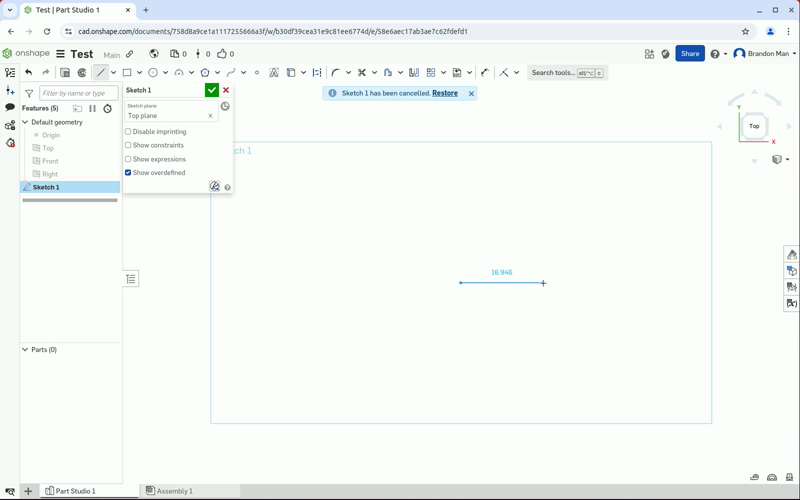
click(543, 282)
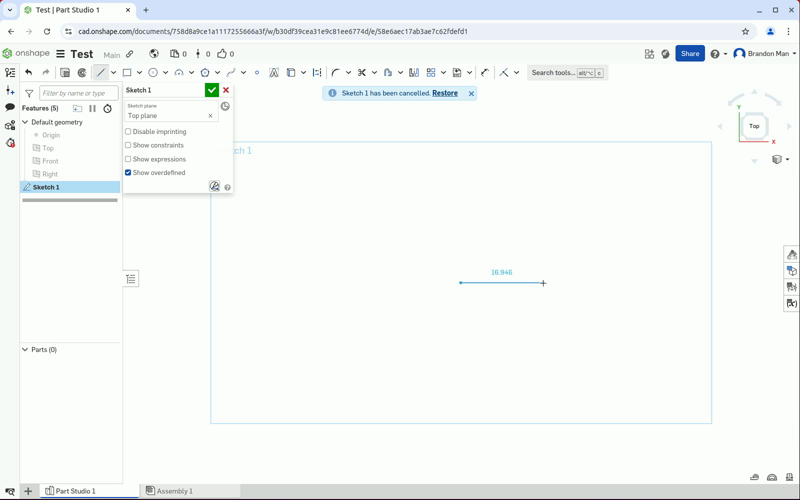
key_up(shift)
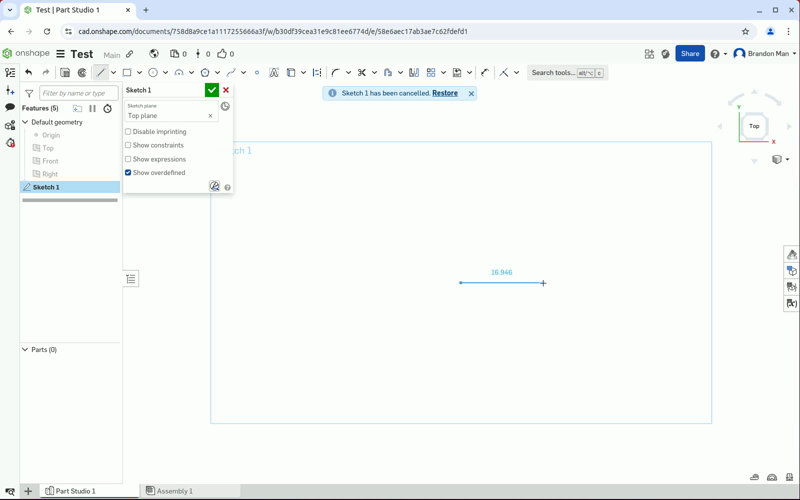
key_down(shift)
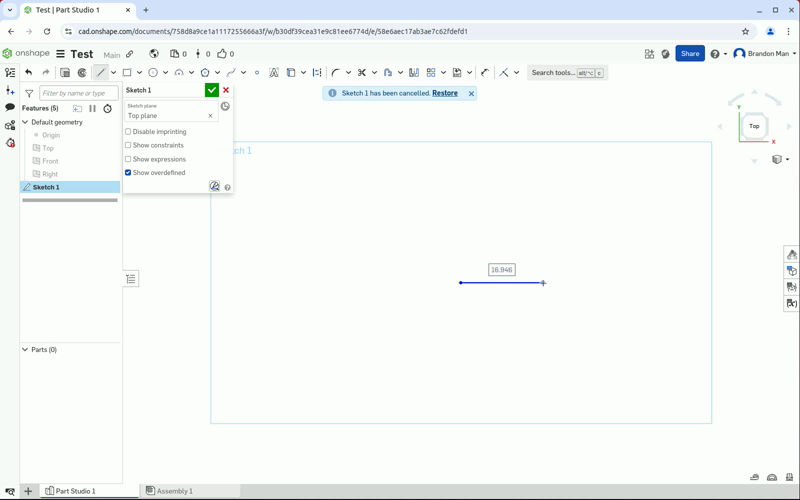
mouse_move(573, 282)
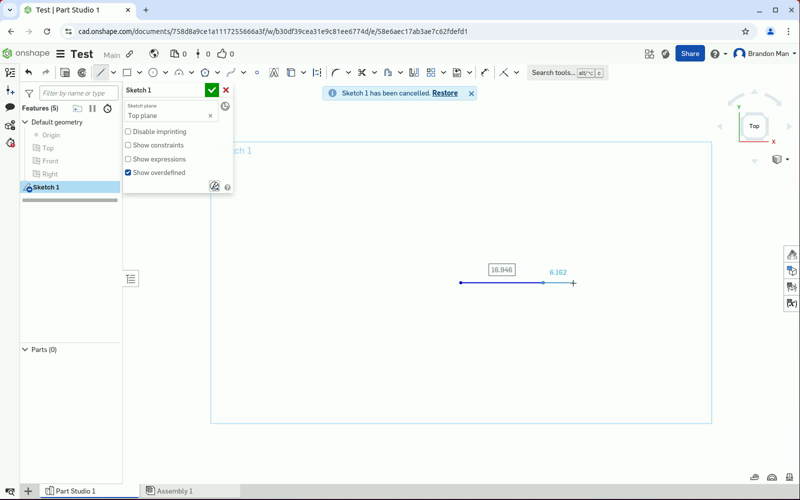
mouse_move(543, 312)
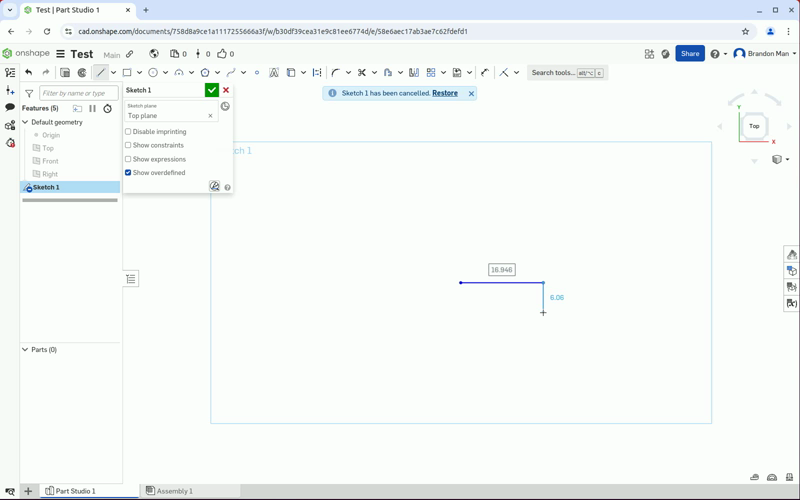
click(543, 312)
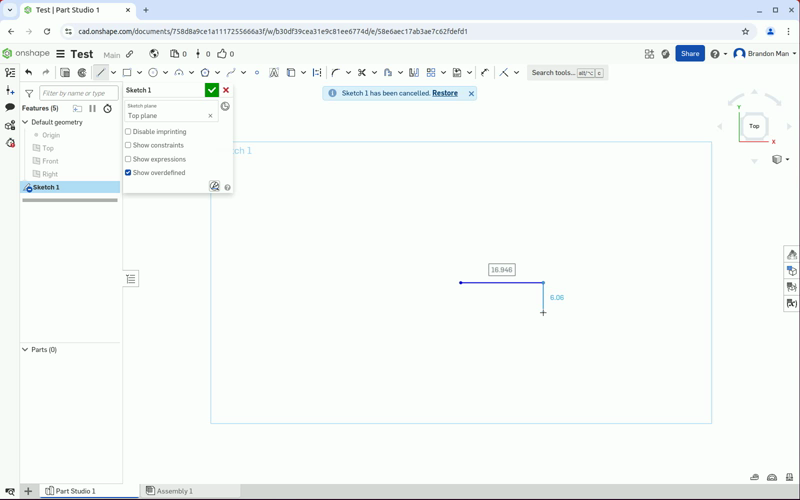
key_up(shift)
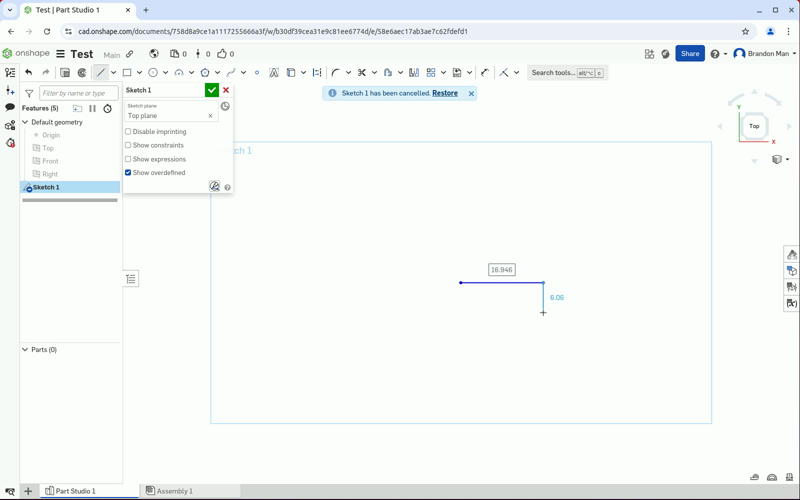
key_down(shift)
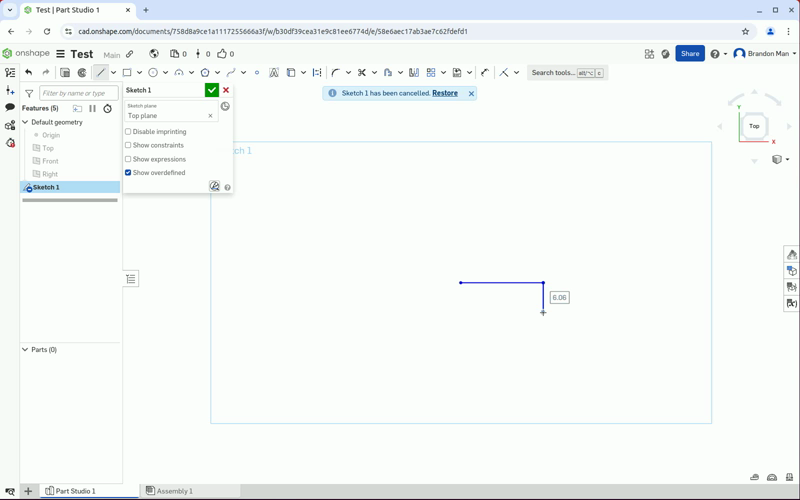
mouse_move(573, 312)
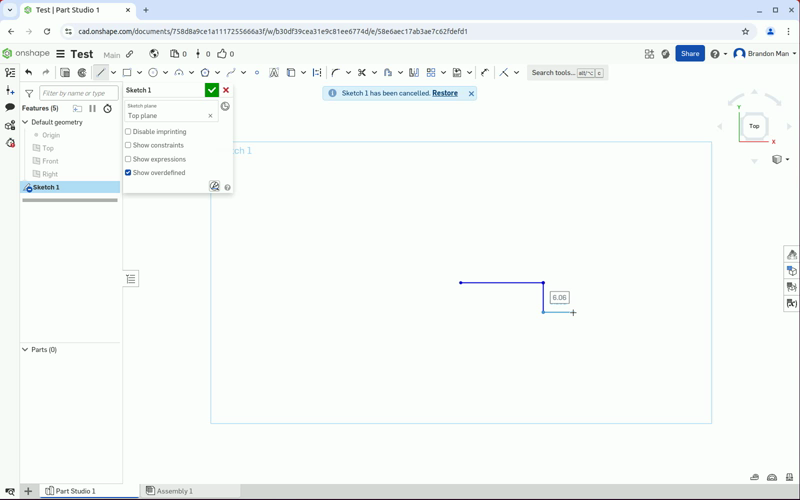
mouse_move(570, 312)
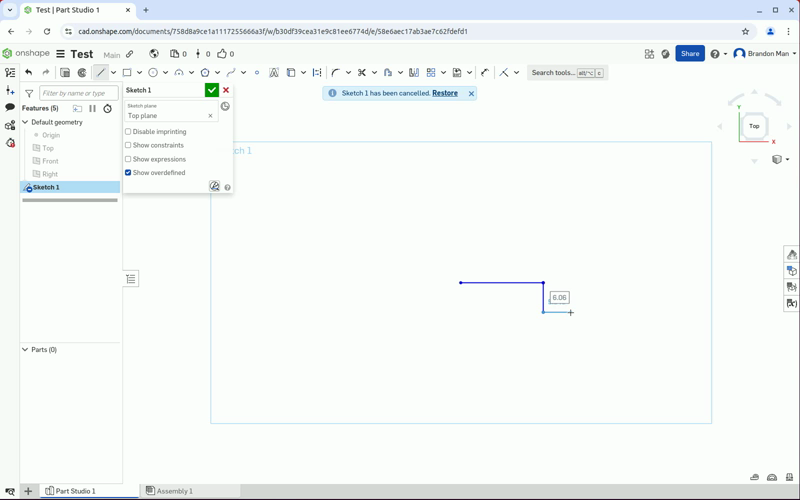
click(570, 312)
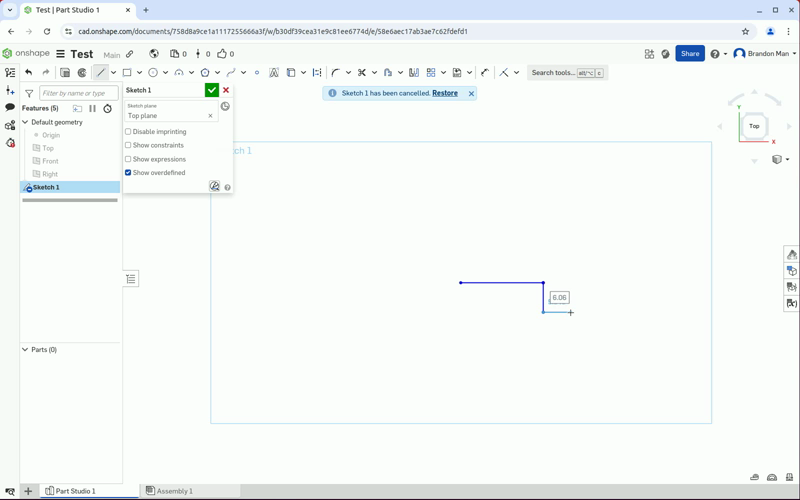
key_up(shift)
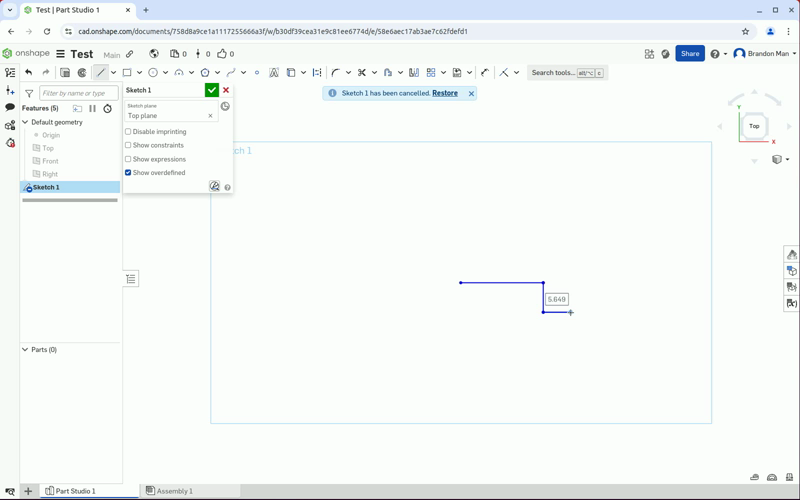
key_down(shift)
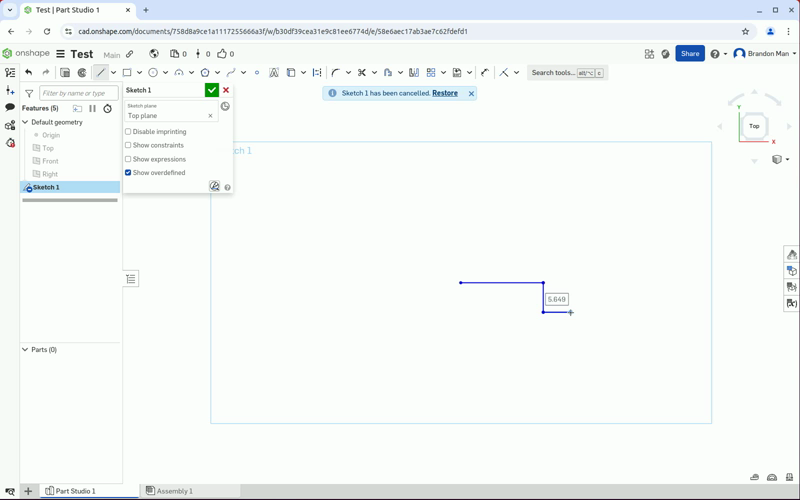
mouse_move(570, 187)
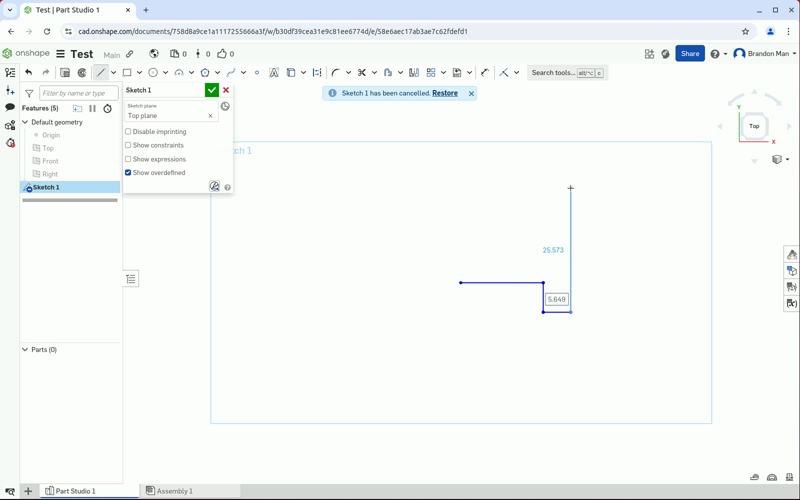
click(570, 187)
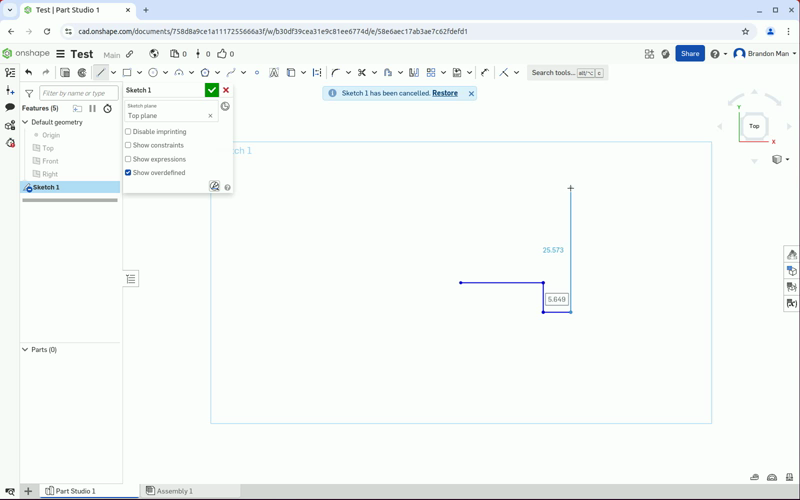
key_up(shift)
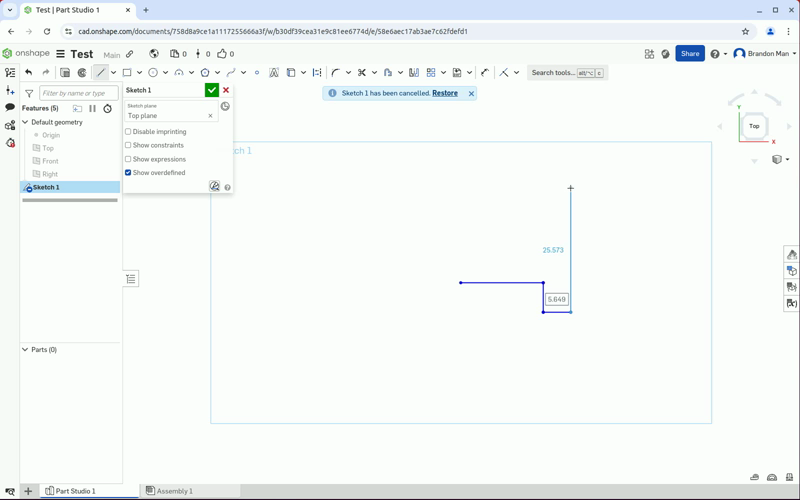
key_down(shift)
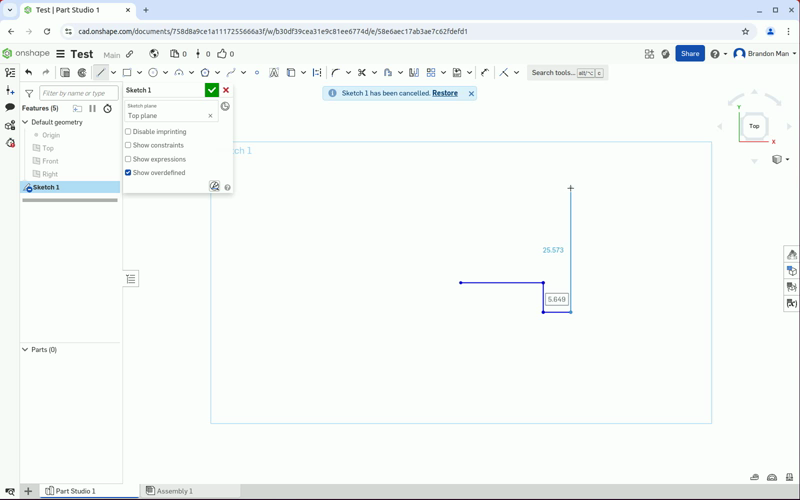
mouse_move(589, 187)
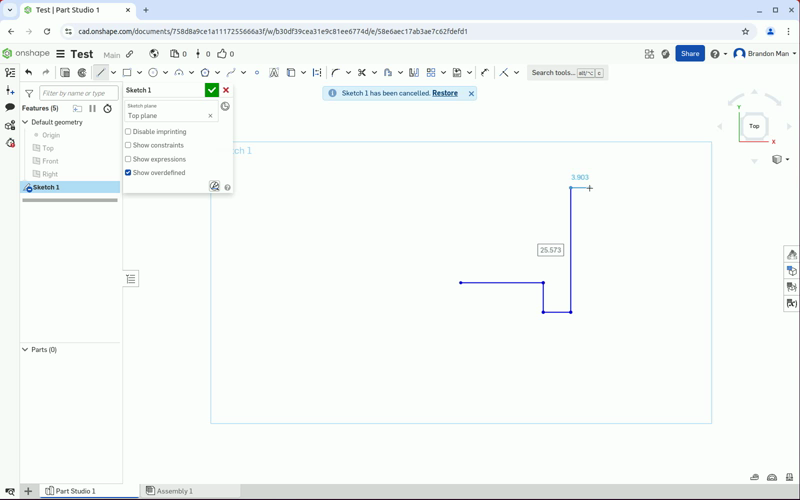
mouse_move(543, 187)
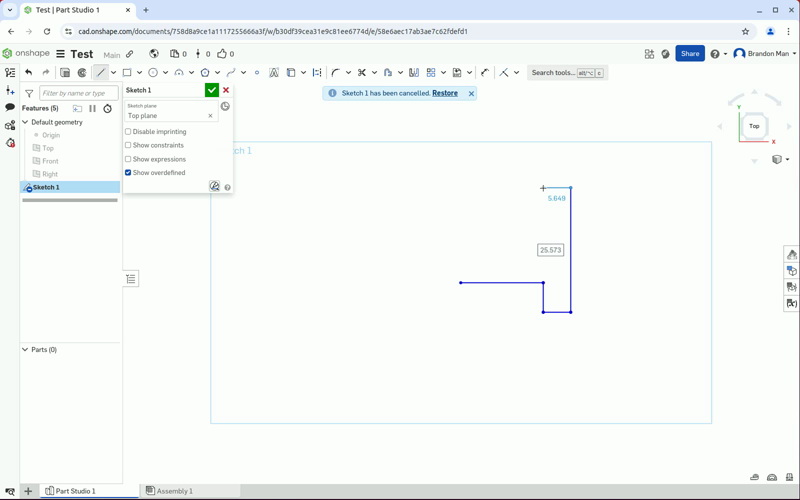
click(543, 187)
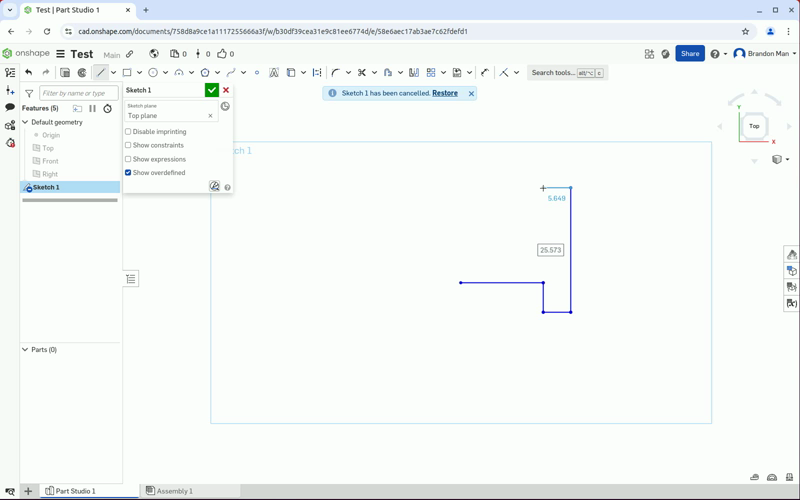
key_up(shift)
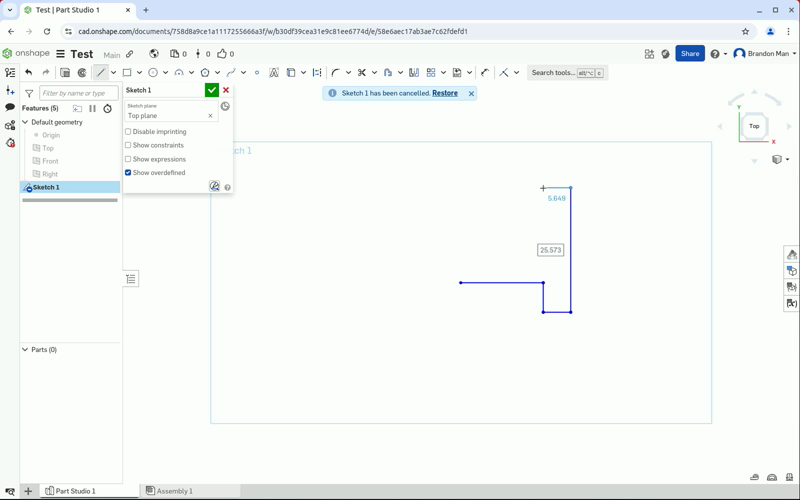
key_down(shift)
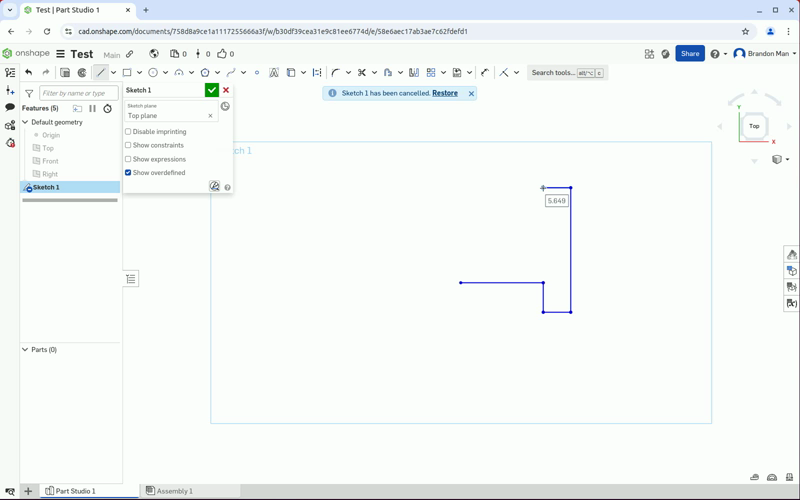
mouse_move(573, 187)
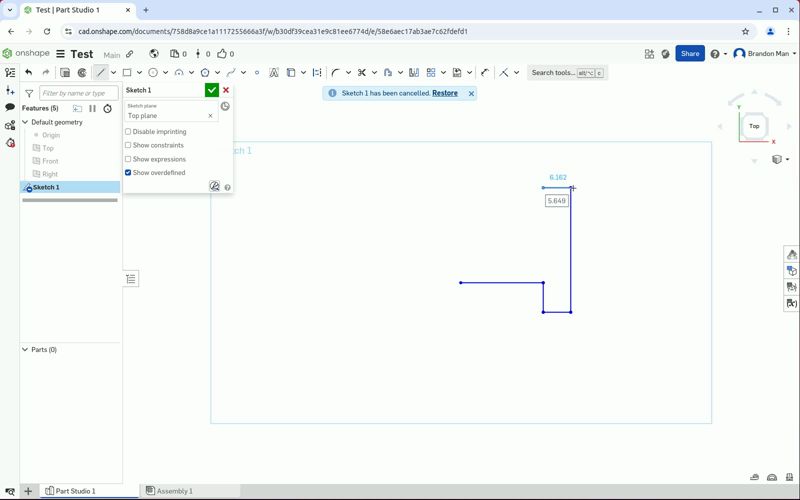
mouse_move(543, 215)
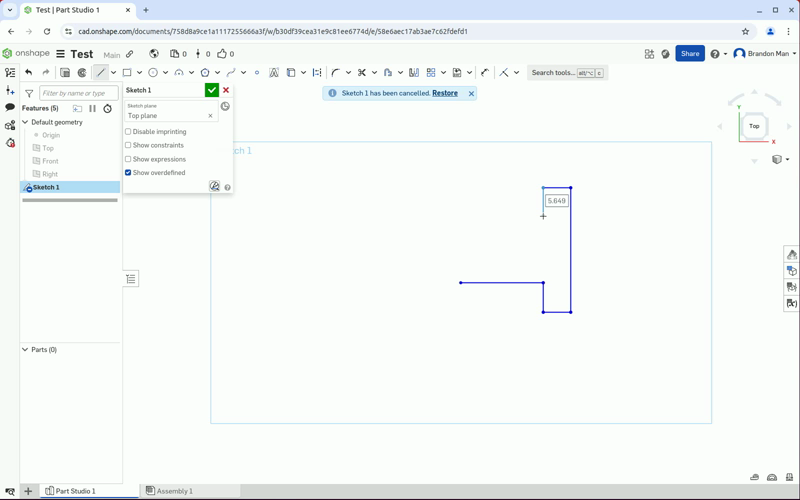
click(543, 215)
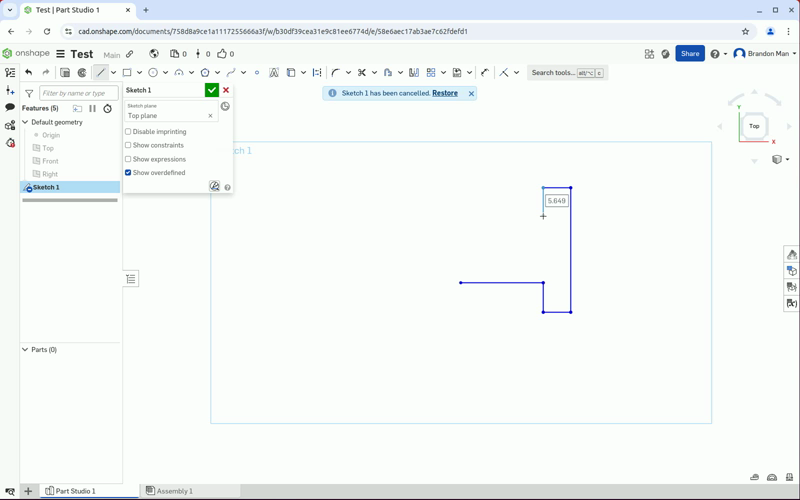
key_up(shift)
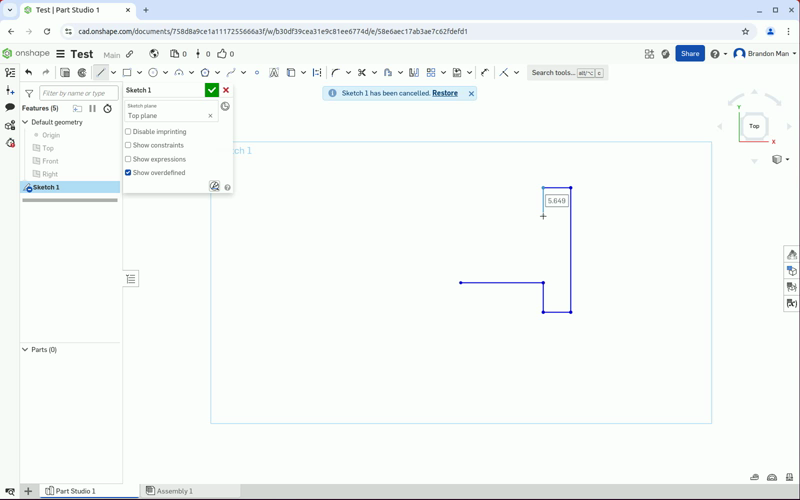
key_down(shift)
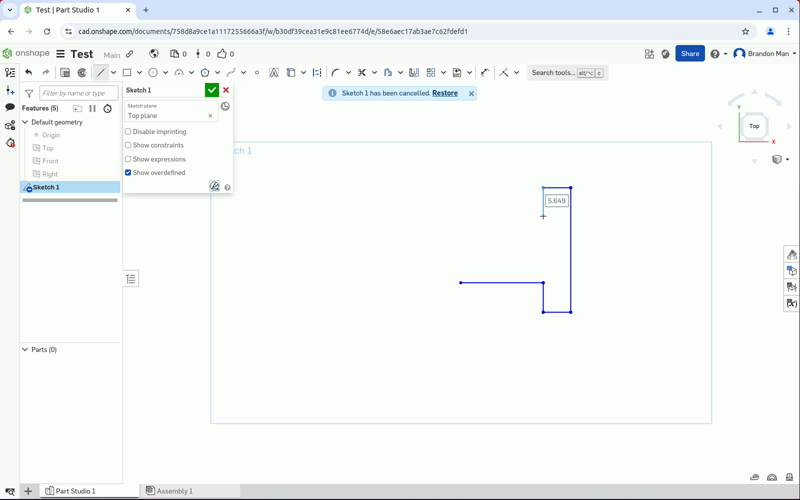
mouse_move(460, 215)
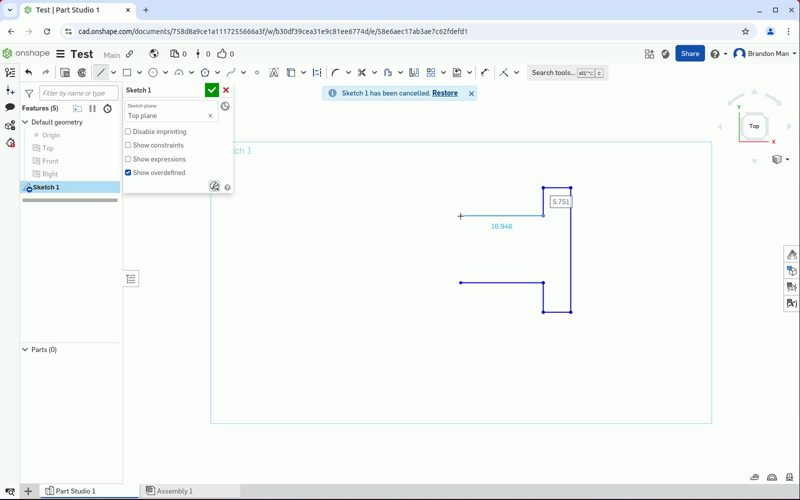
click(460, 215)
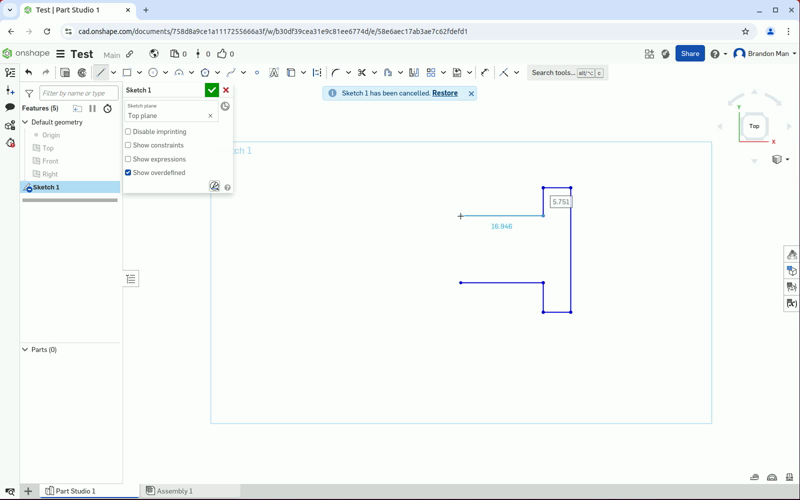
key_up(shift)
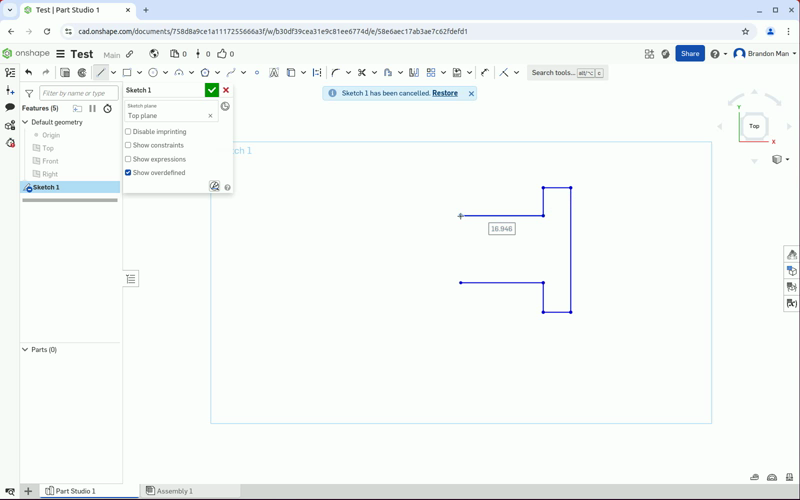
key_down(shift)
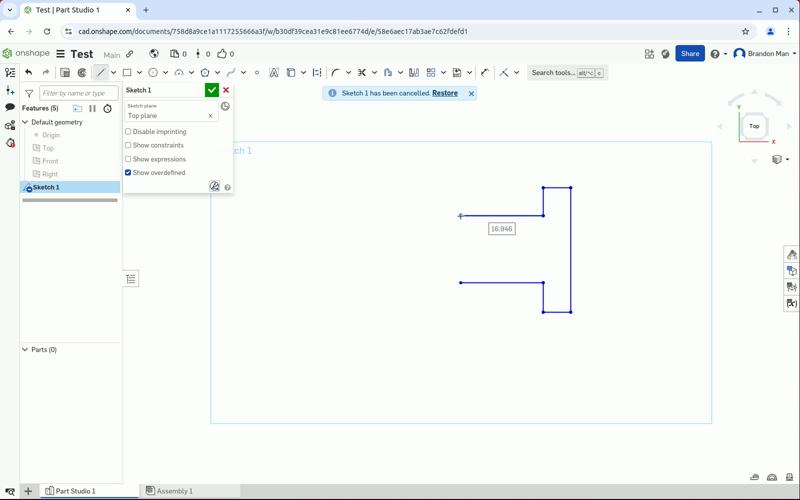
mouse_move(460, 282)
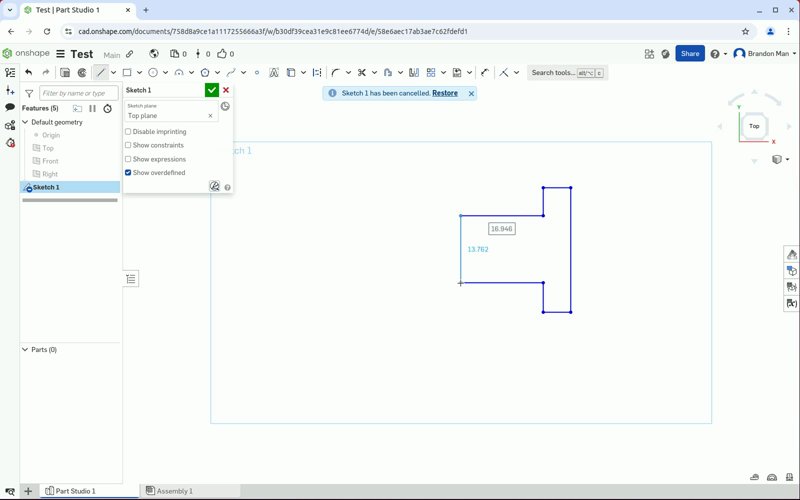
key_up(shift)
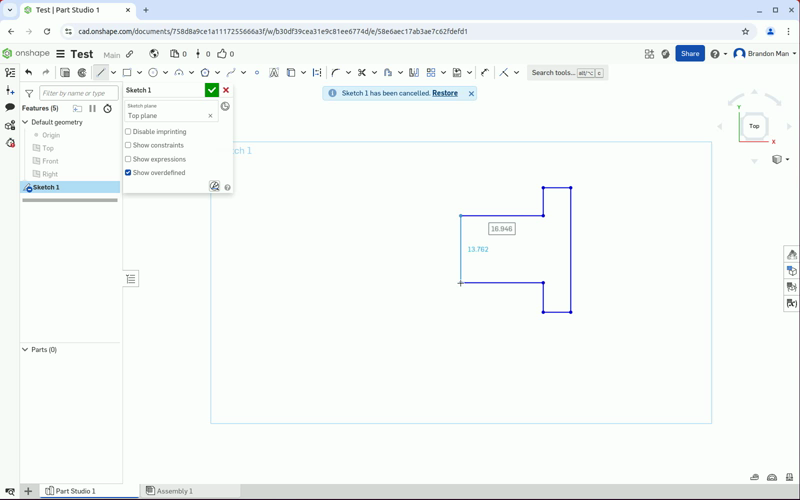
click(460, 282)
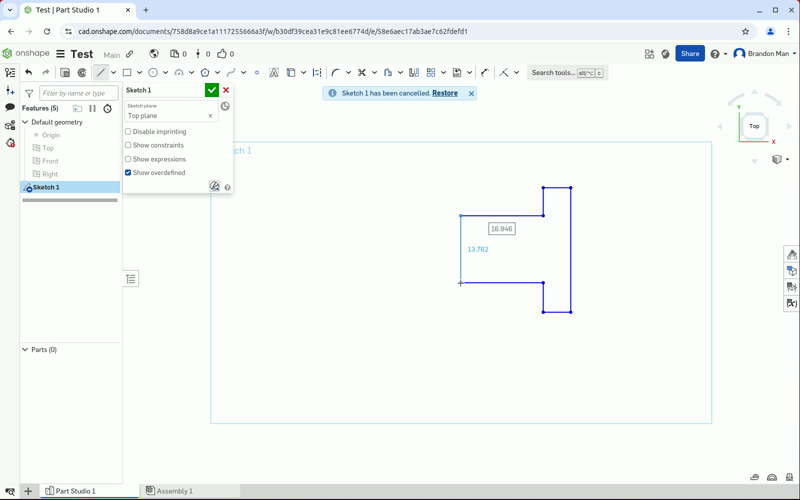
key(esc)
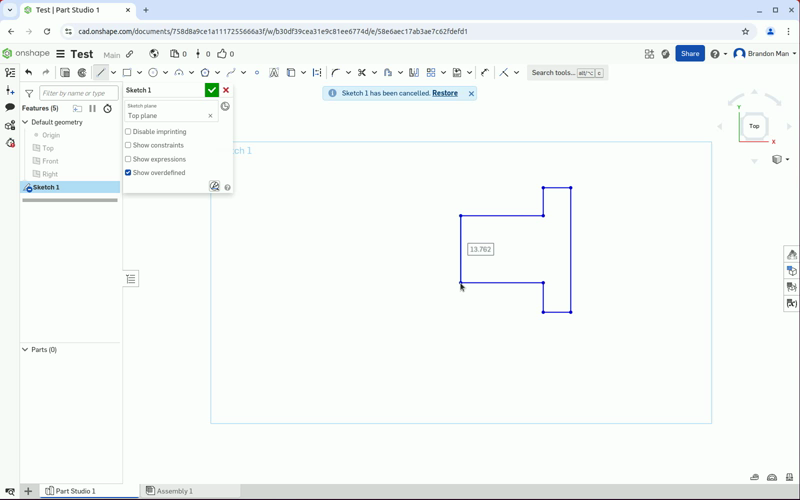
mouse_move(516, 270)
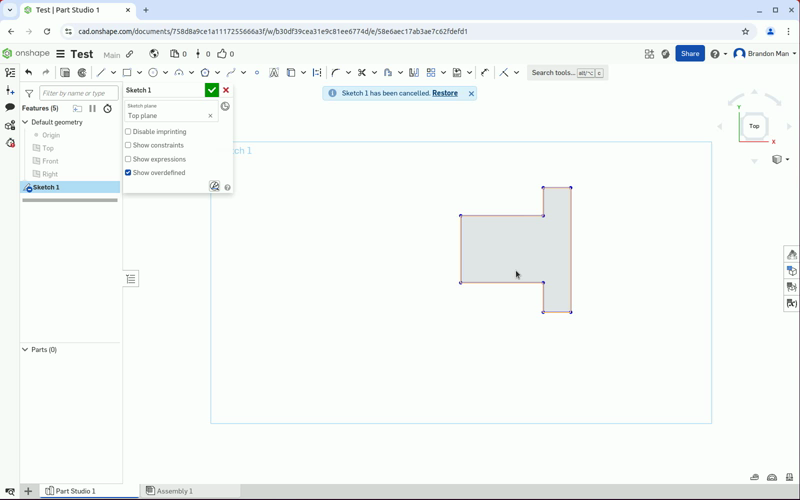
click(516, 270)
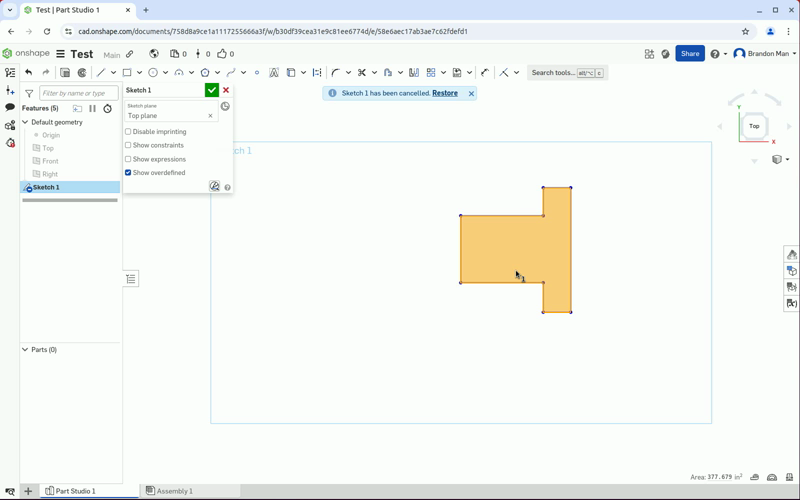
mouse_move(73, 352)
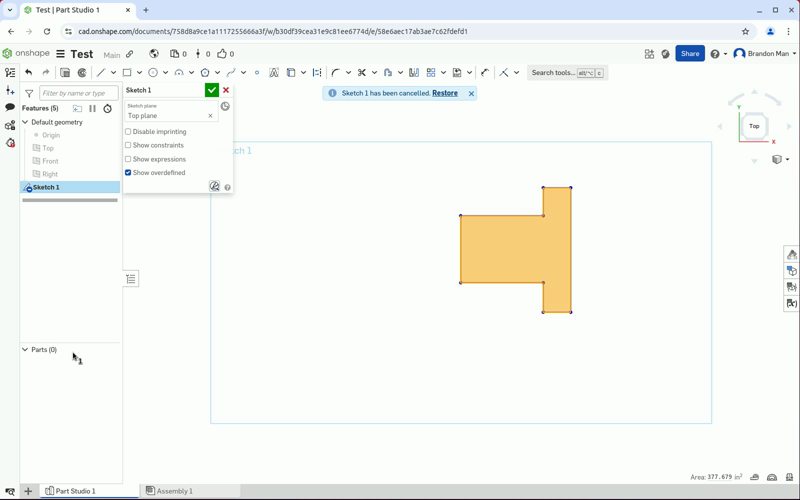
key(shift+y)
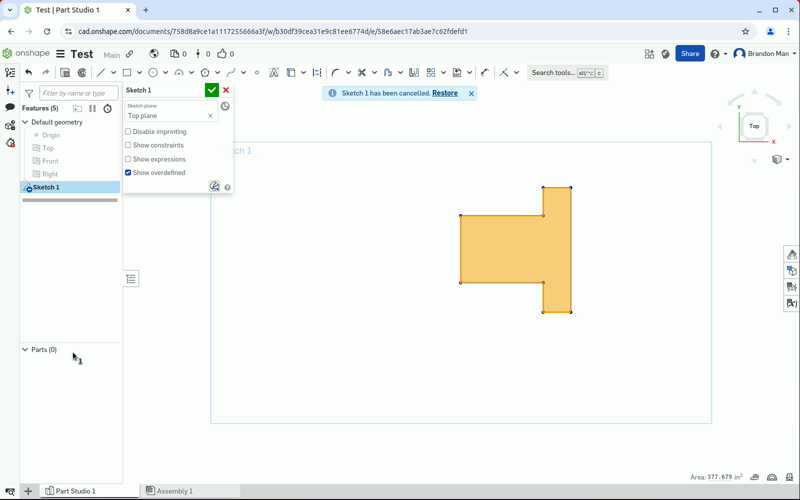
key(shift+e)
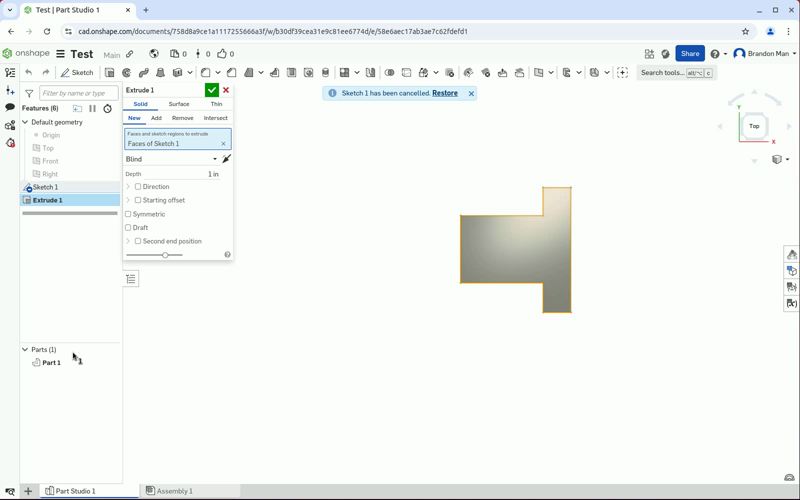
mouse_move(143, 106)
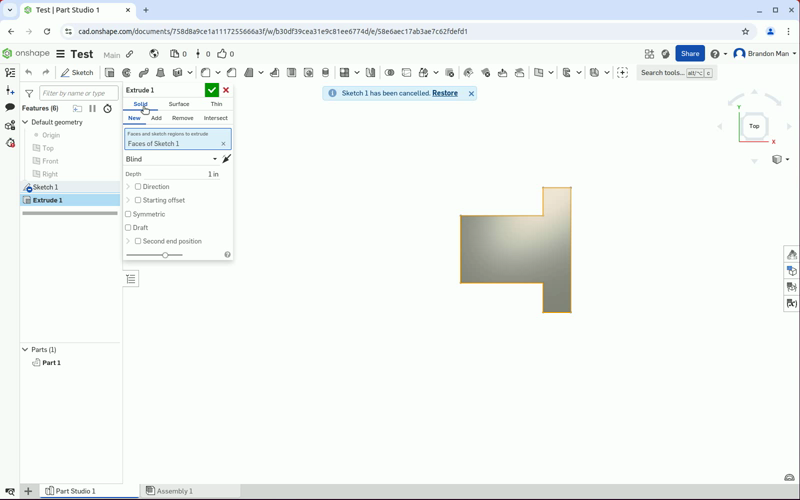
click(143, 106)
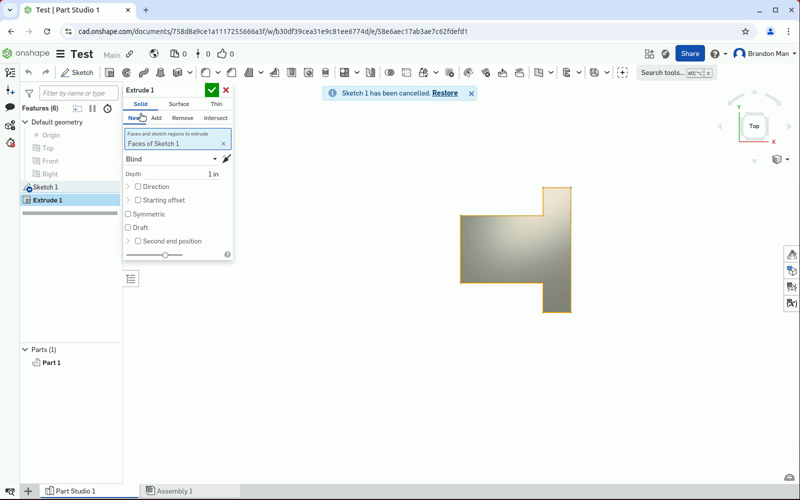
mouse_move(137, 120)
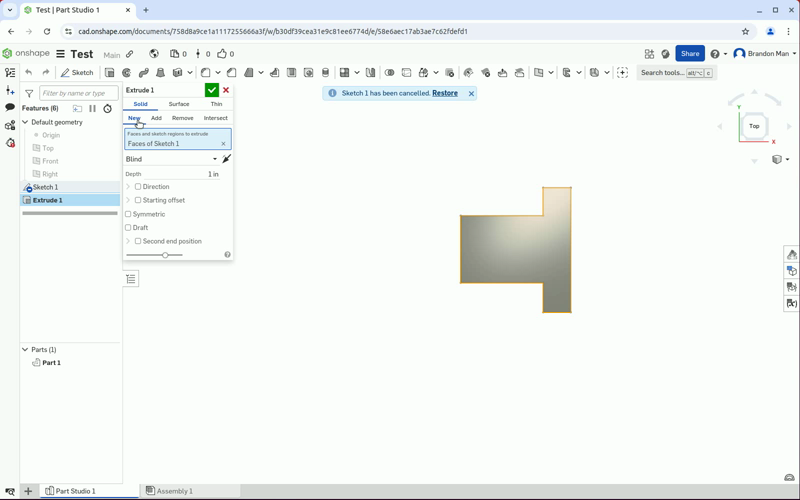
click(137, 120)
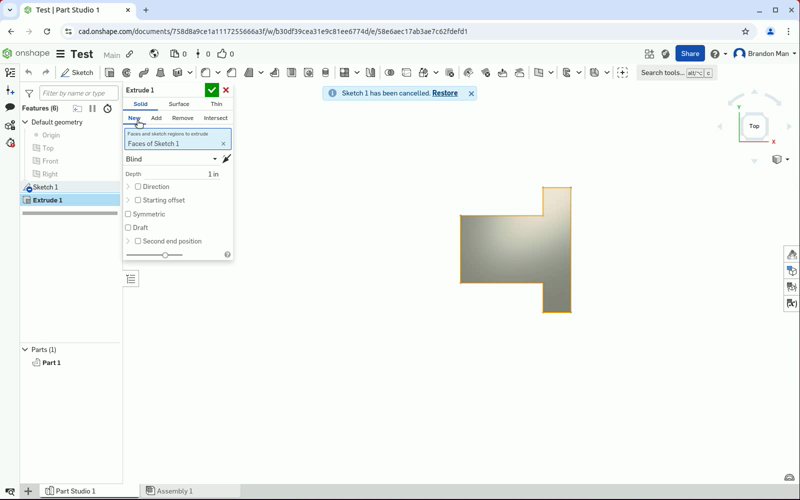
key(tab, 4)
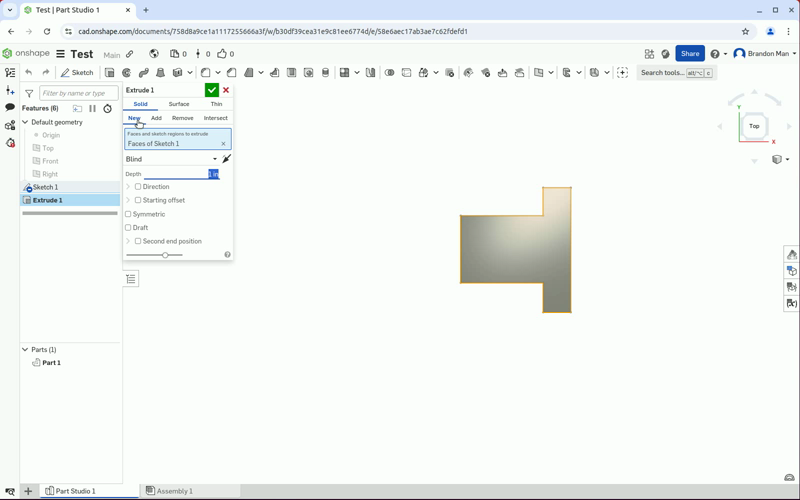
text(6.258)
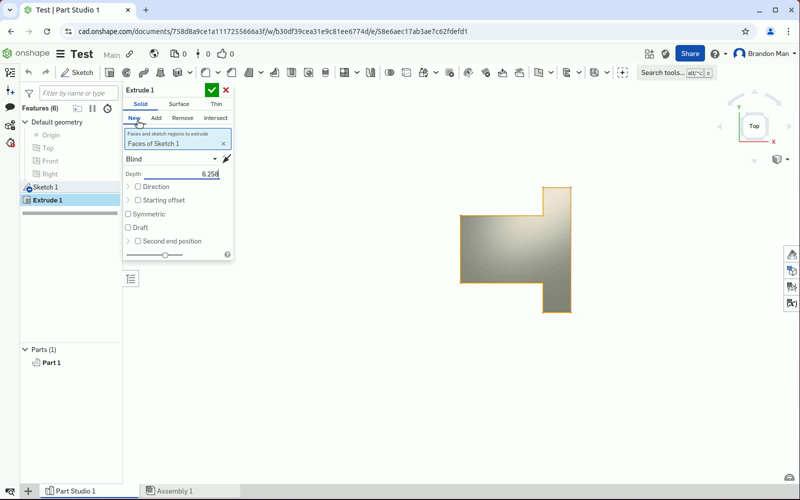
key(enter)
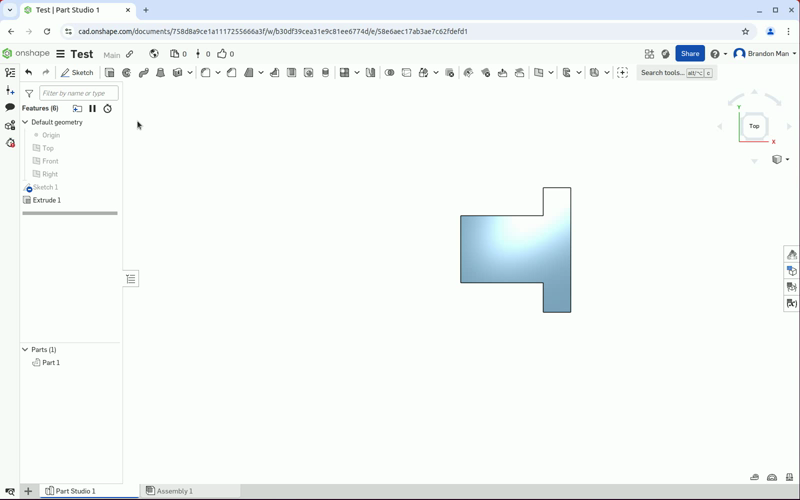
key(shift+h)
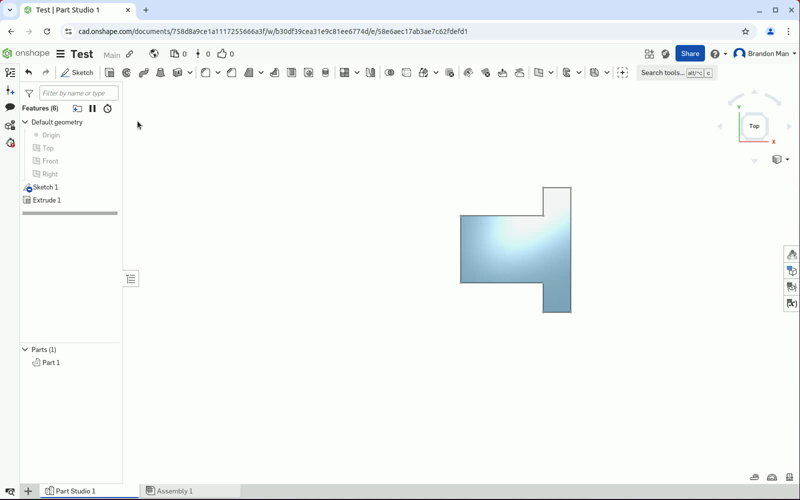
key(shift+h)
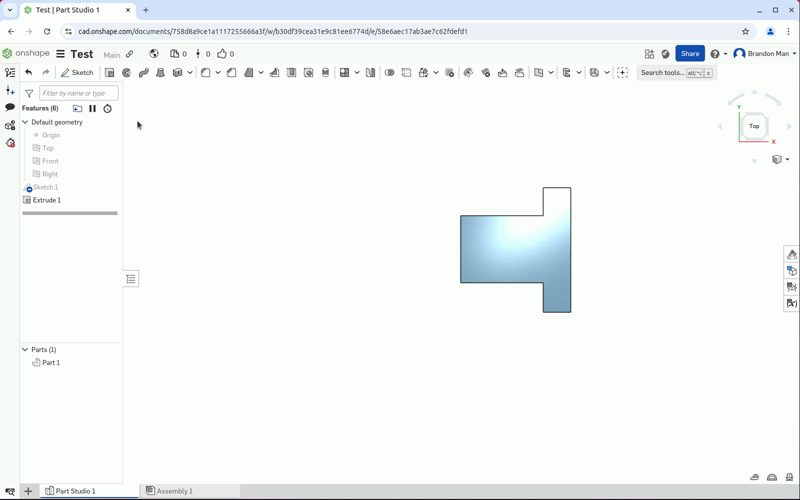
mouse_move(73, 189)
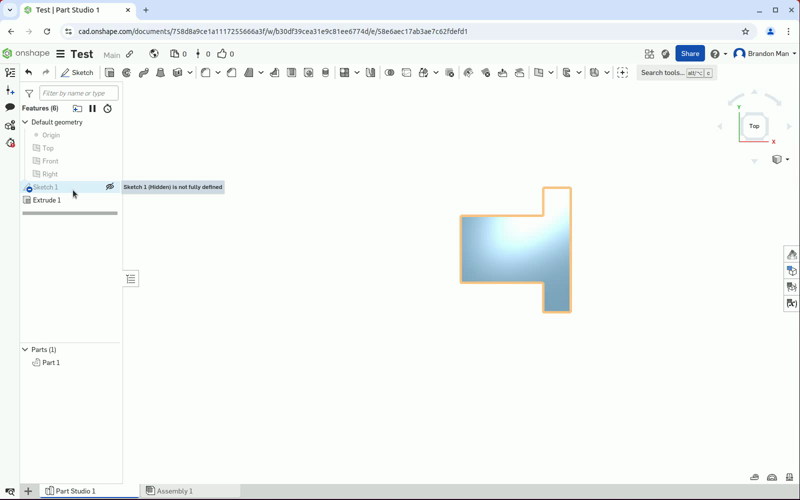
click(73, 189)
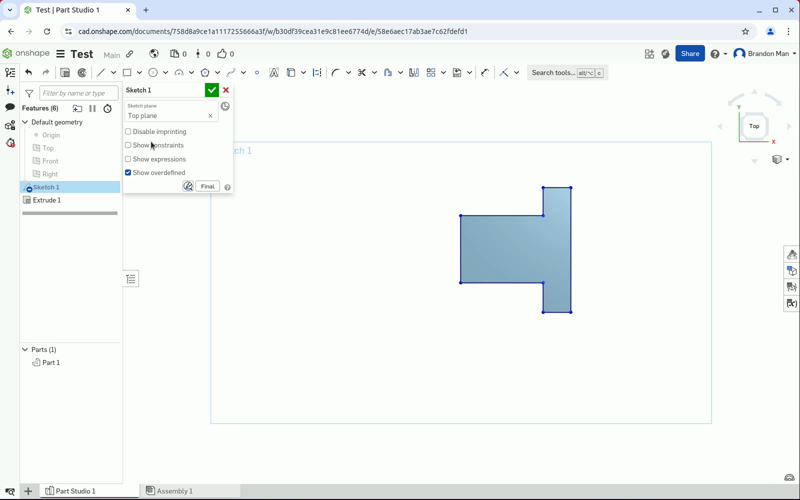
mouse_move(229, 92)
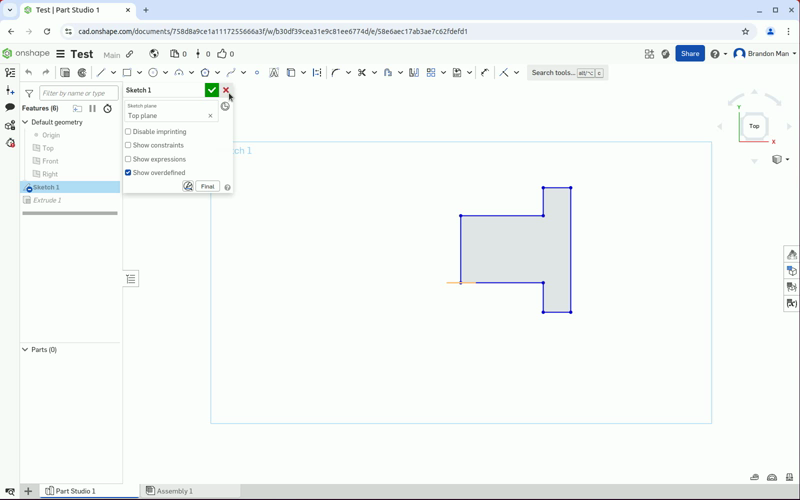
click(229, 92)
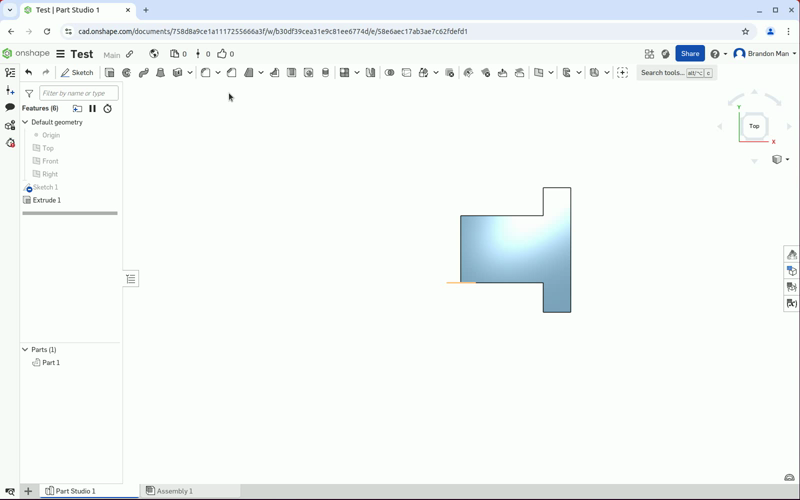
mouse_move(541, 75)
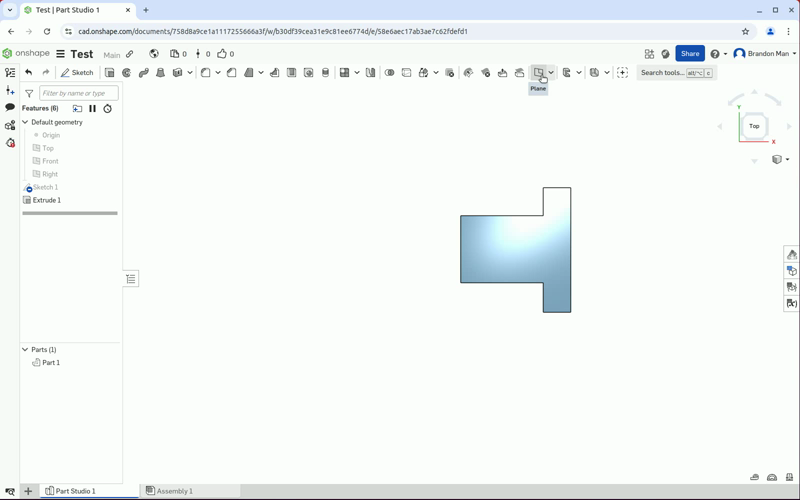
click(541, 75)
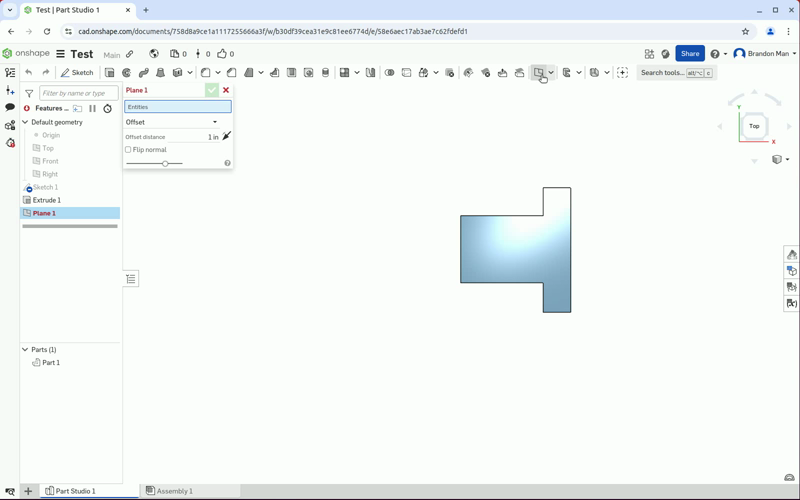
mouse_move(73, 150)
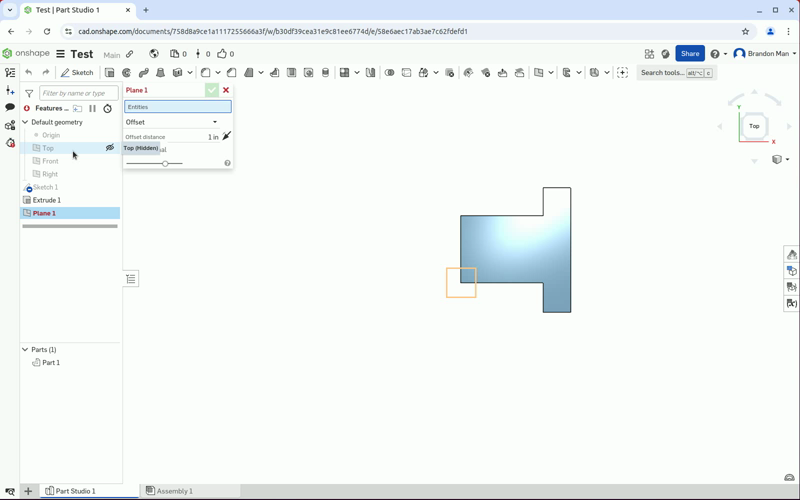
click(73, 150)
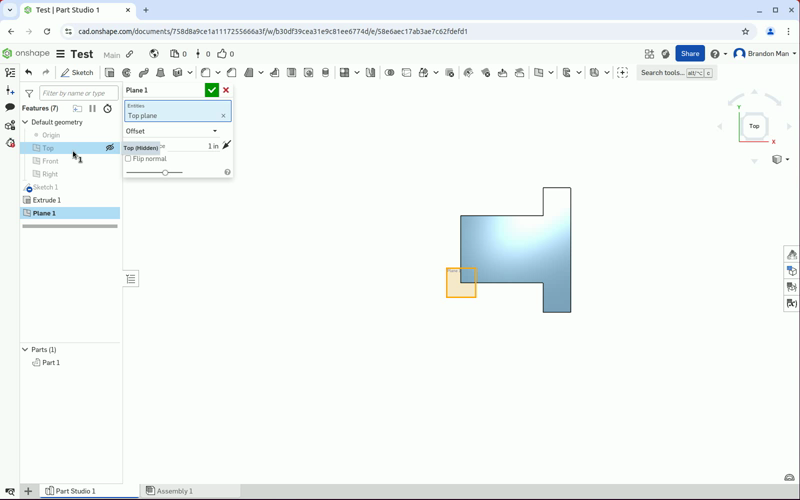
key(tab, 2)
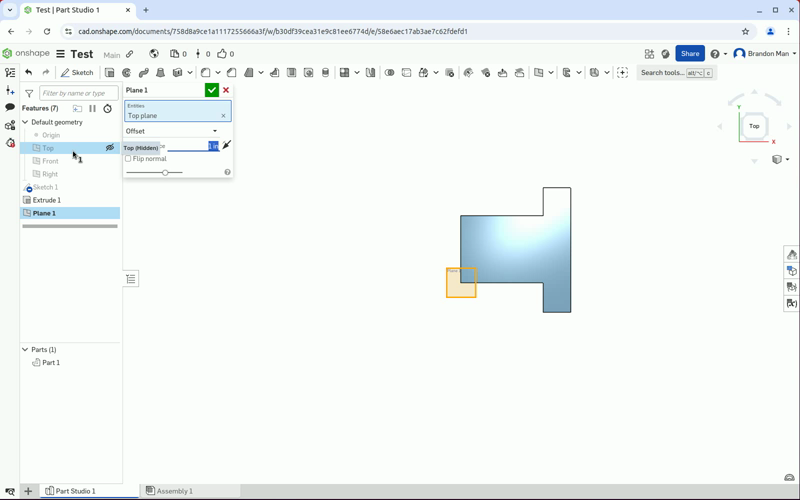
text(6.255)
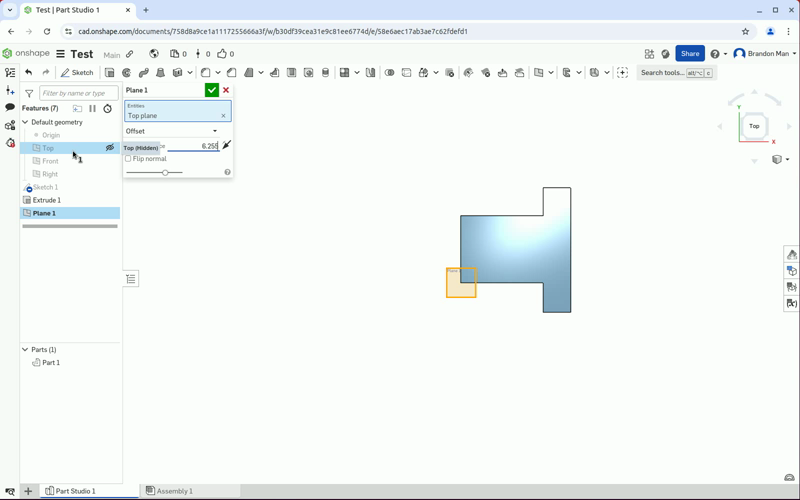
key(enter, 2)
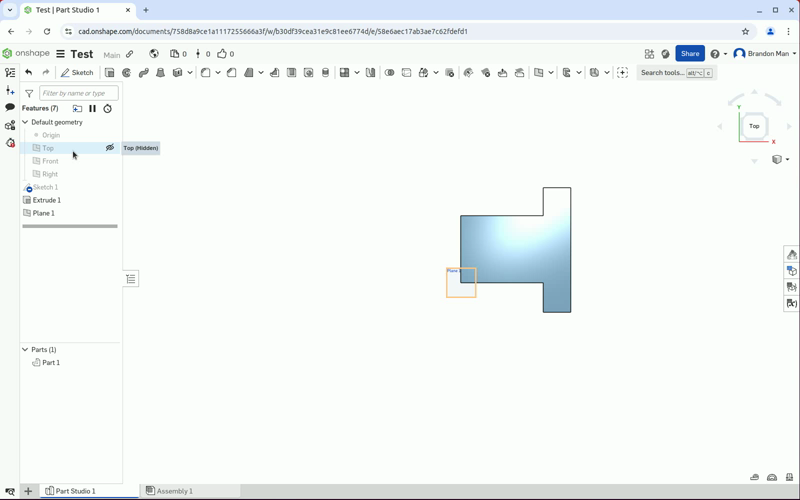
key(shift+s)
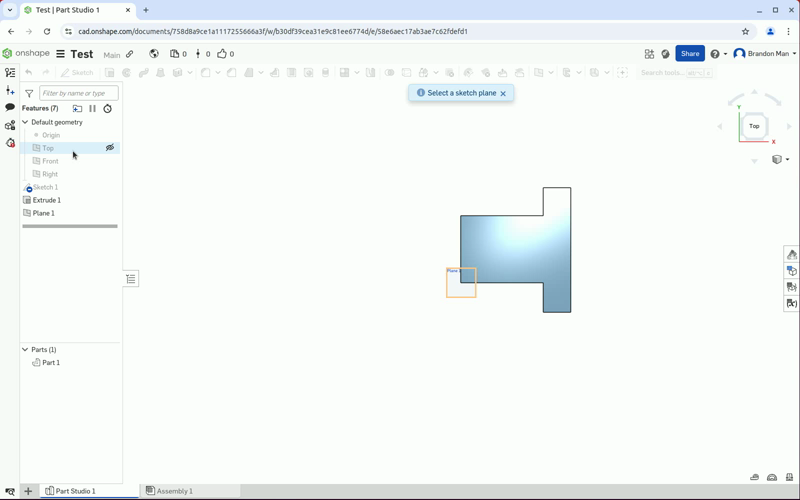
mouse_move(73, 215)
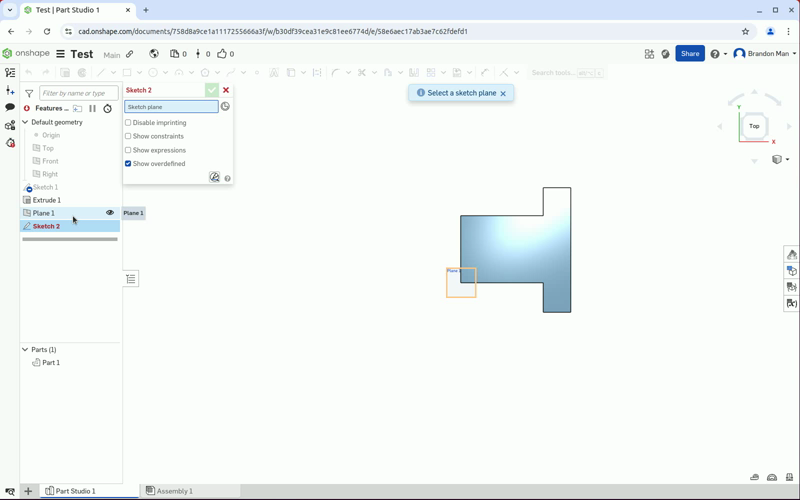
click(73, 215)
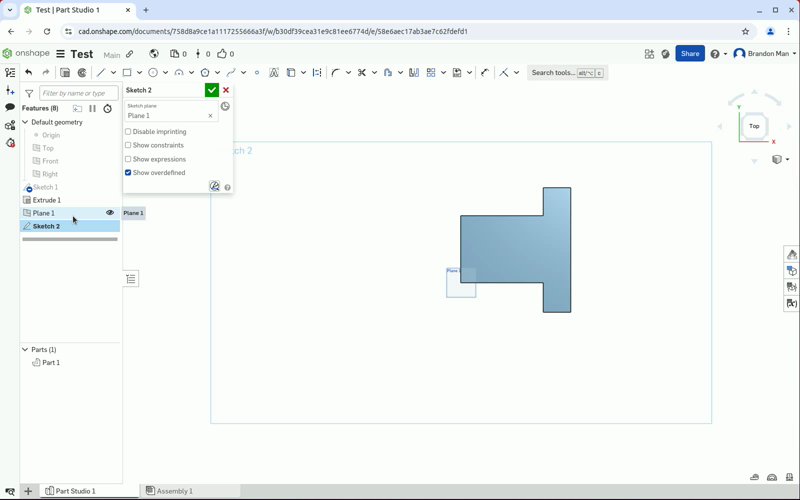
mouse_move(73, 352)
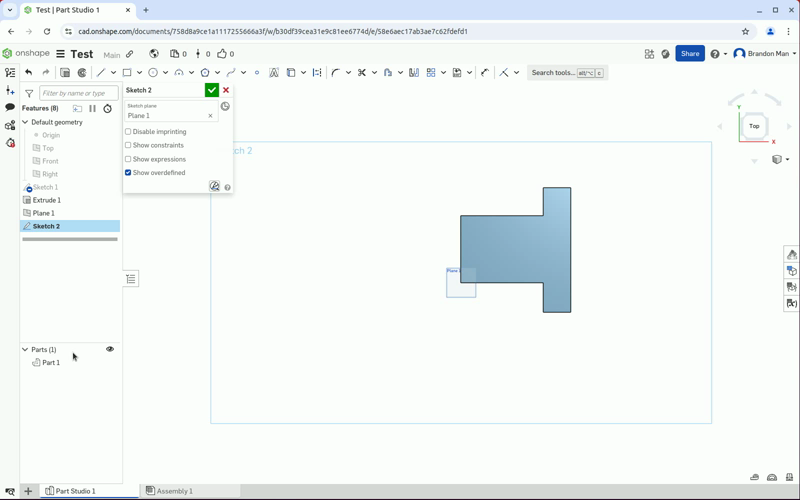
key(y)
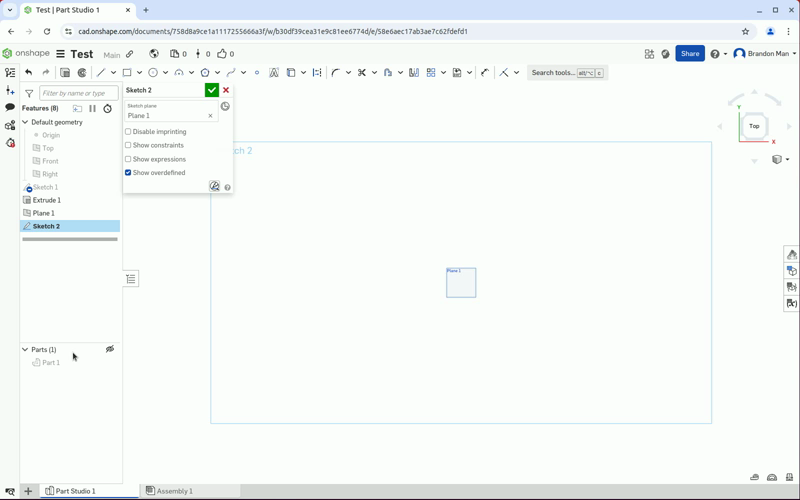
key(l)
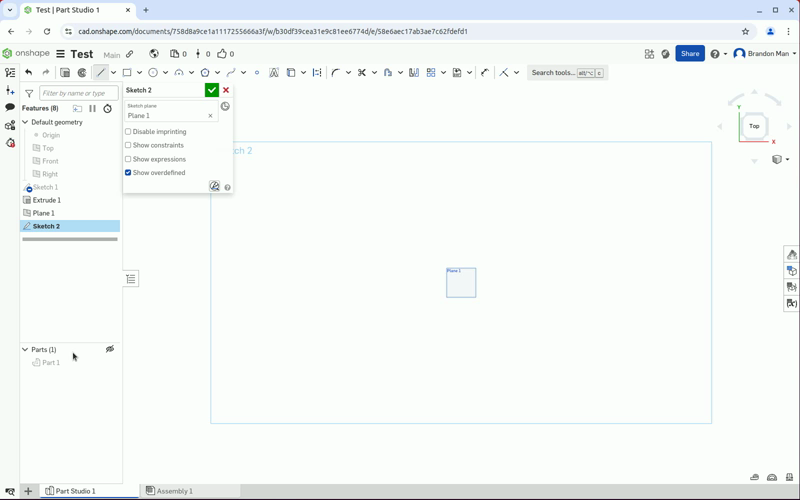
key_down(shift)
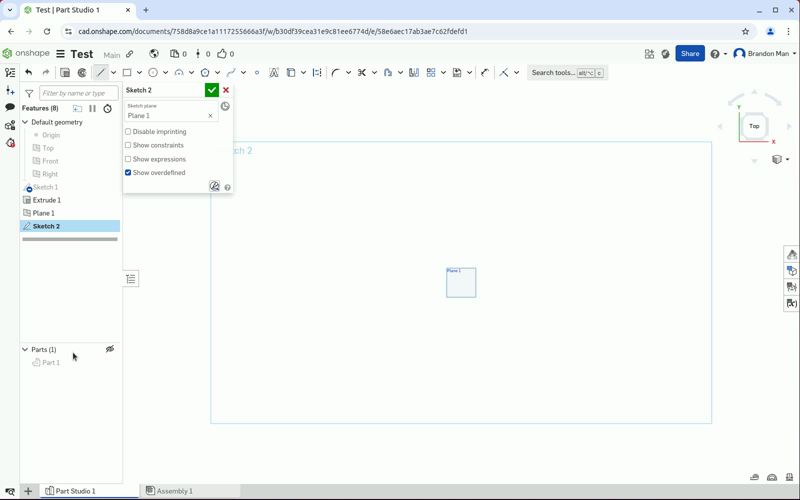
mouse_move(460, 250)
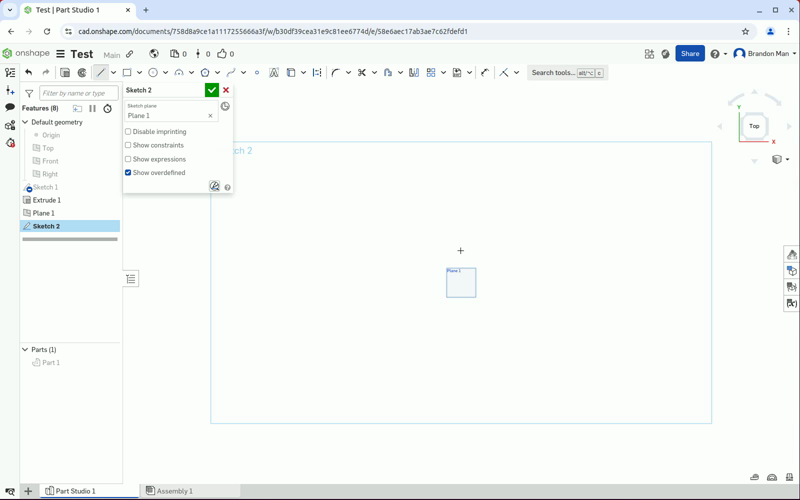
click(460, 250)
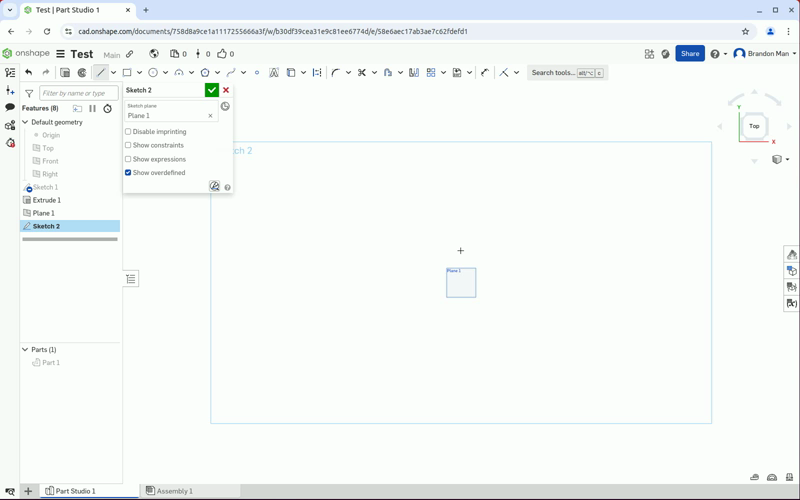
key_up(shift)
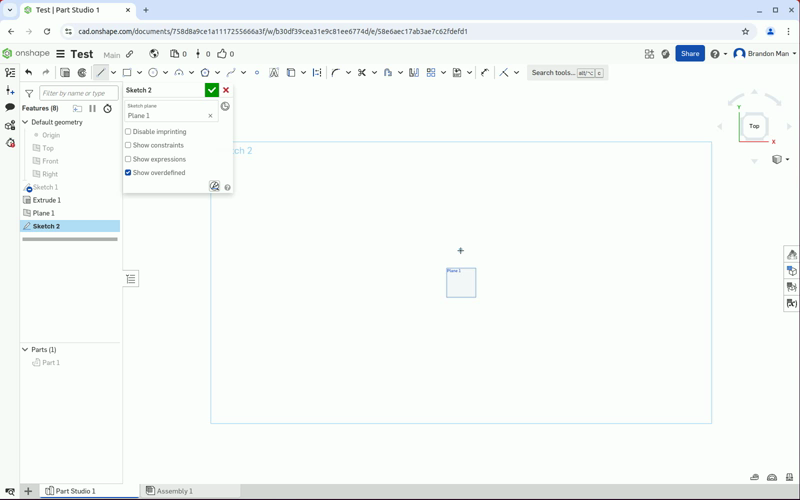
key_down(shift)
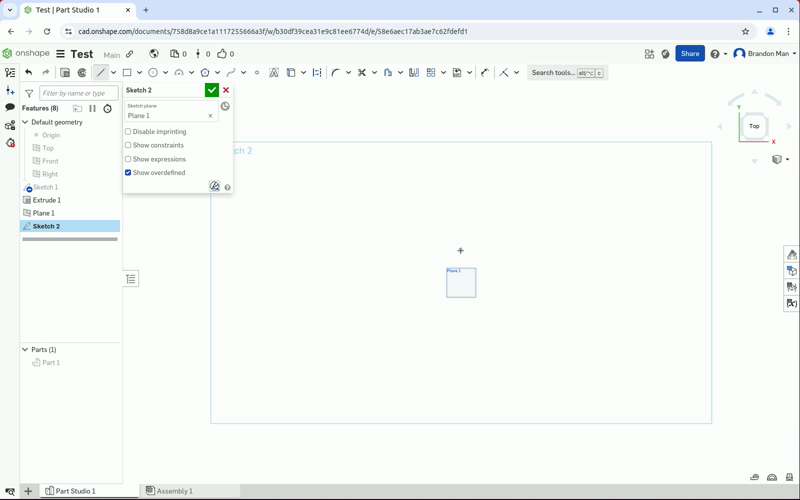
mouse_move(570, 250)
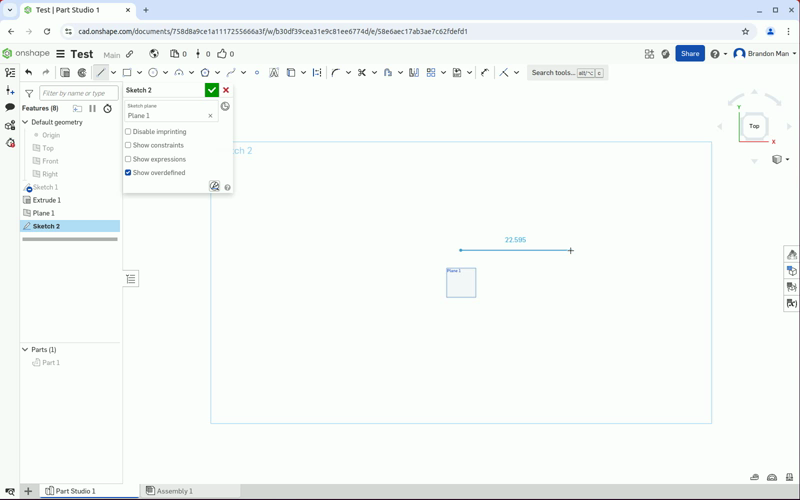
click(570, 250)
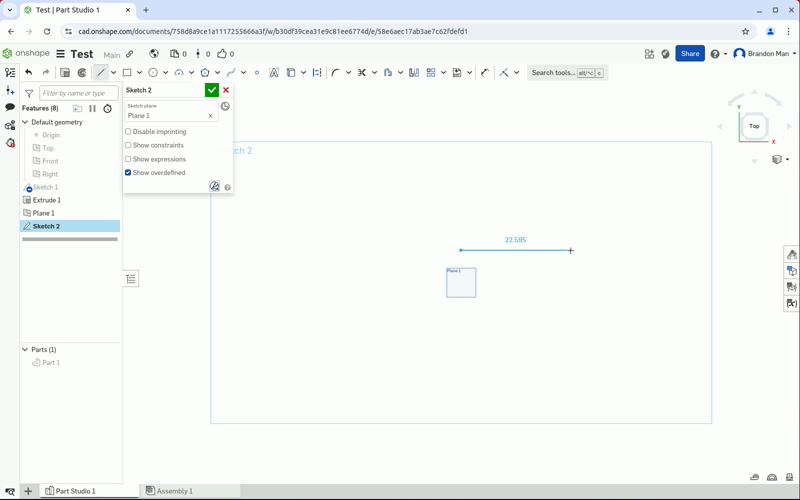
key_up(shift)
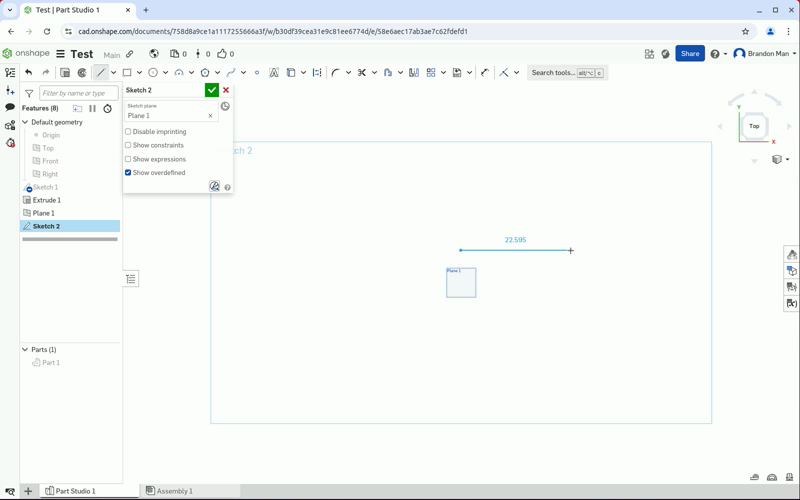
key_down(shift)
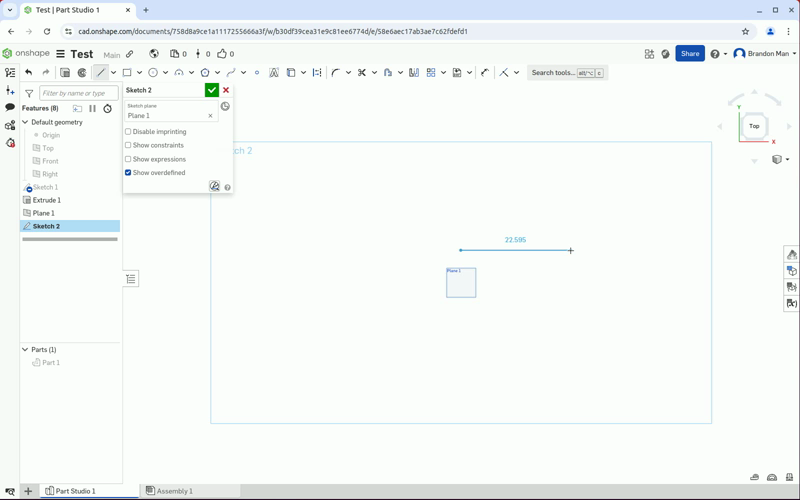
mouse_move(570, 188)
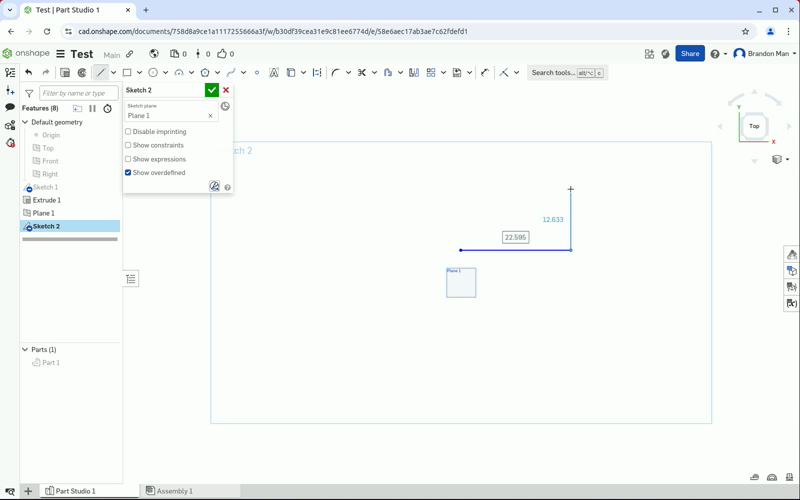
click(570, 188)
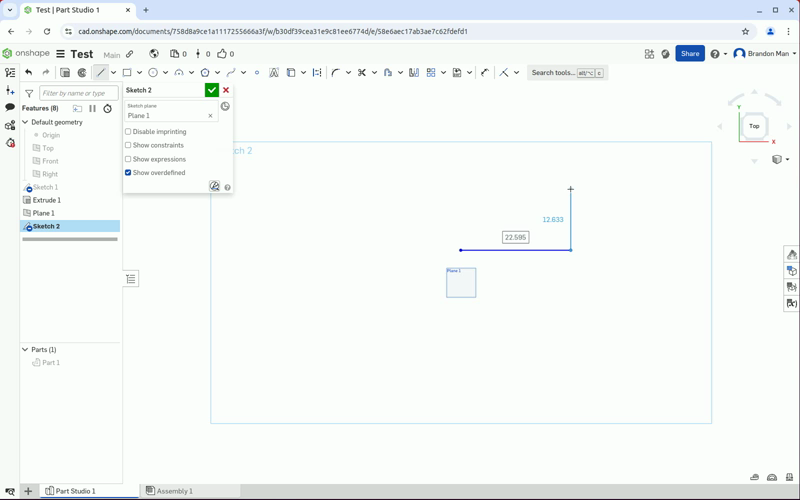
key_up(shift)
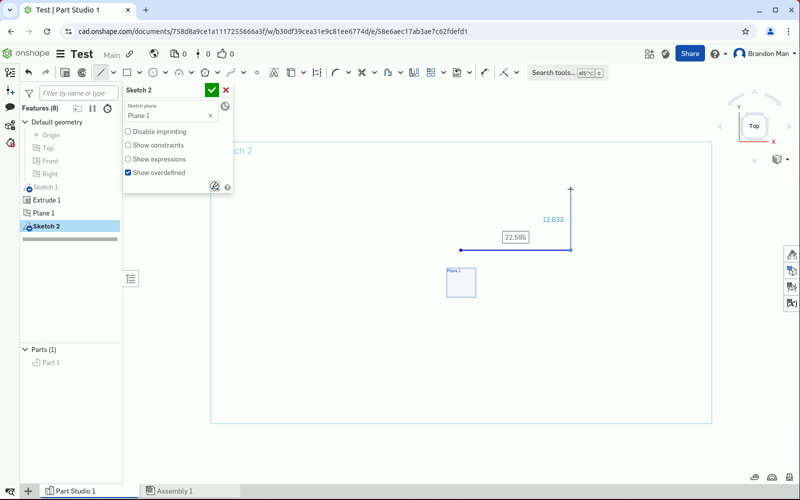
key_down(shift)
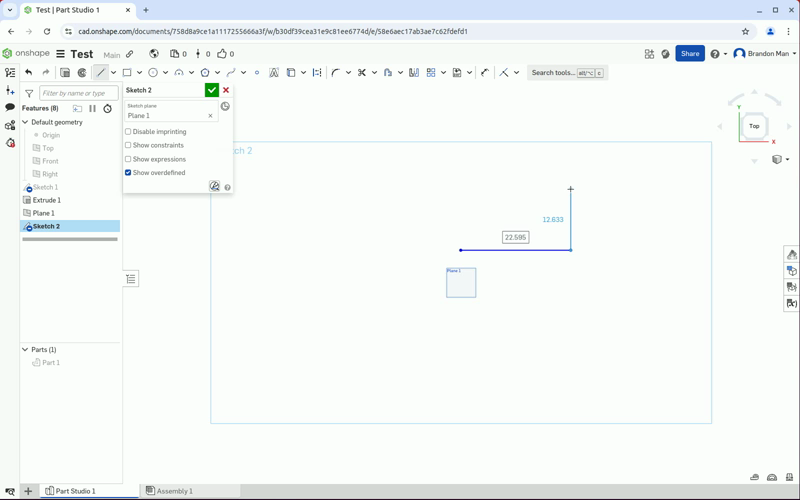
mouse_move(589, 188)
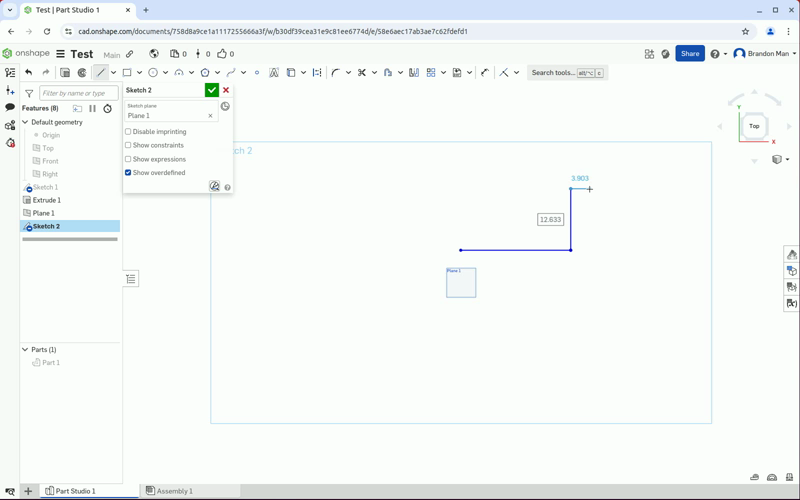
mouse_move(543, 188)
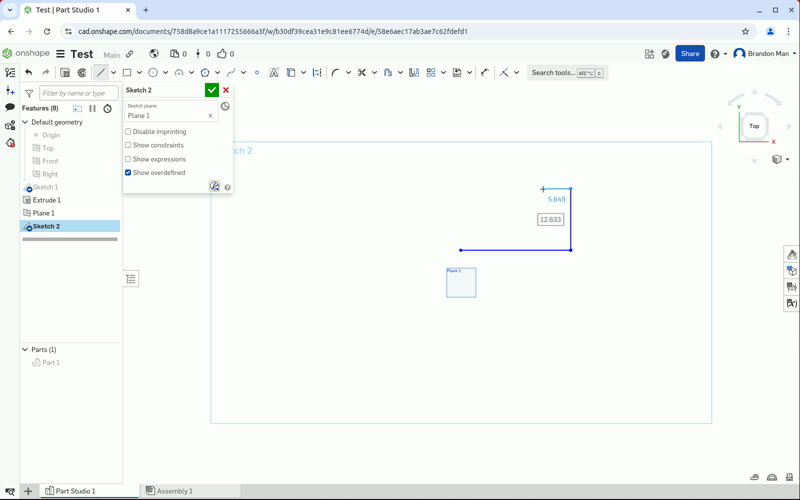
click(543, 188)
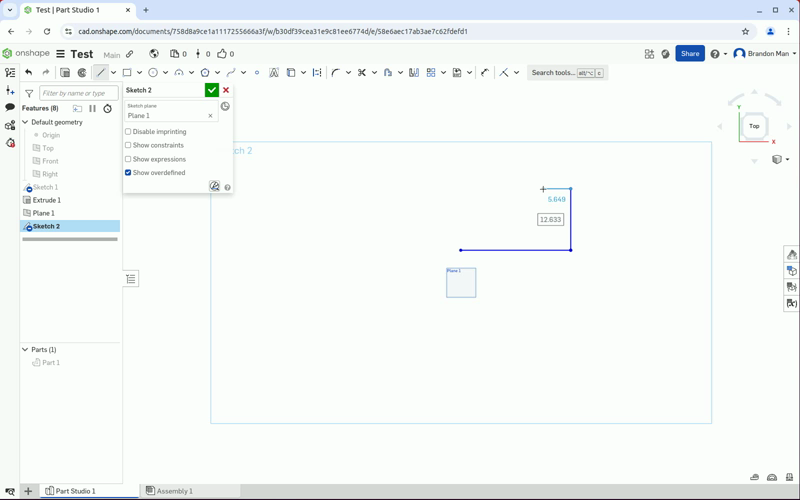
key_up(shift)
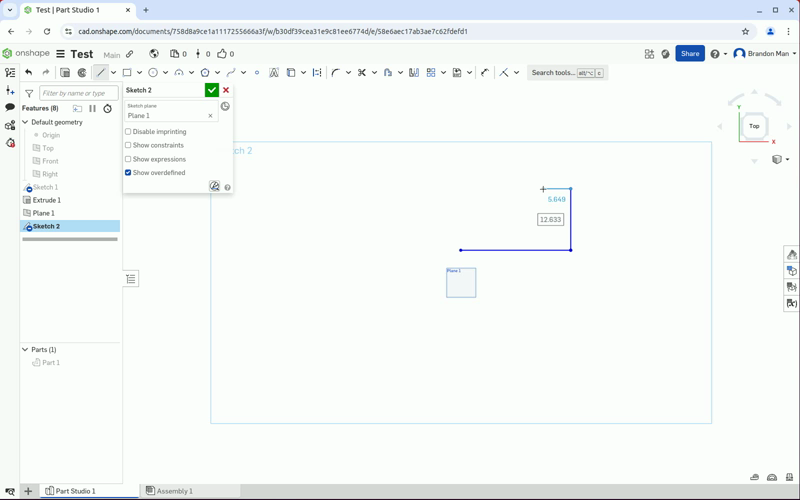
key_down(shift)
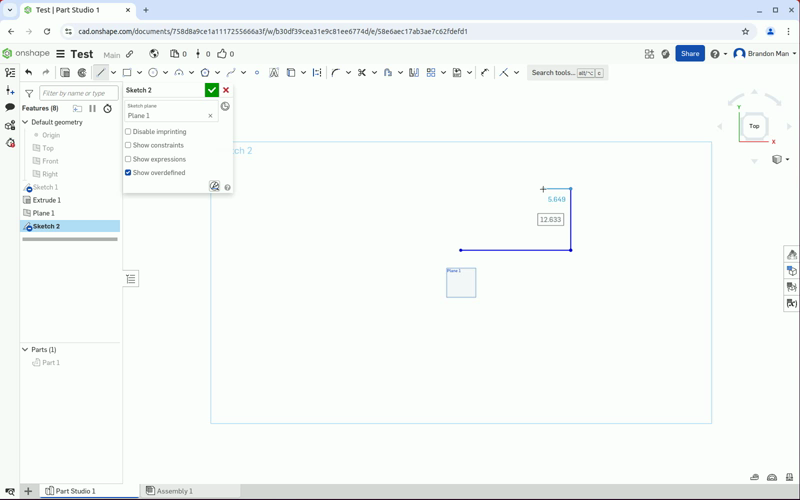
mouse_move(573, 188)
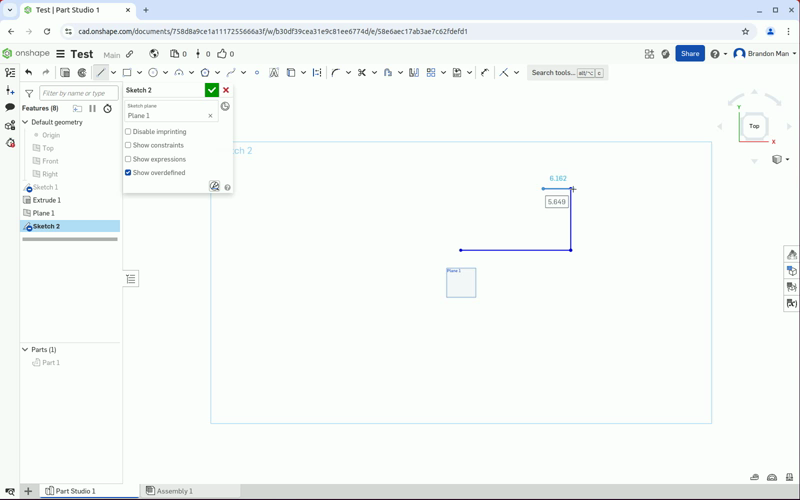
mouse_move(543, 216)
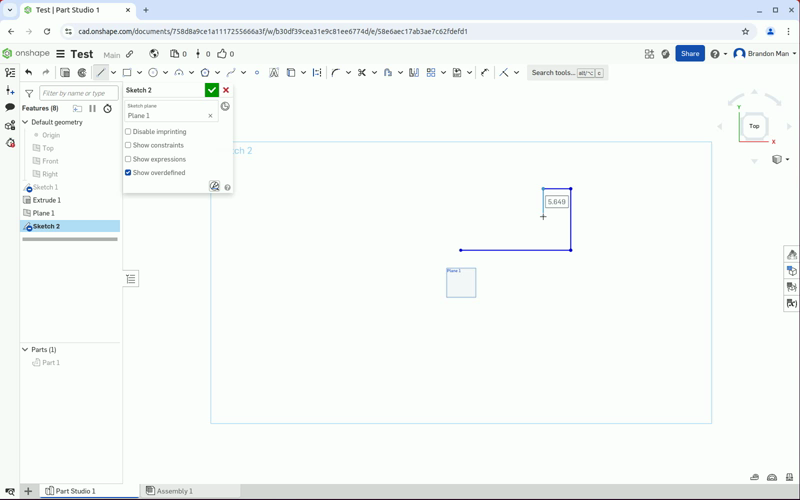
click(543, 216)
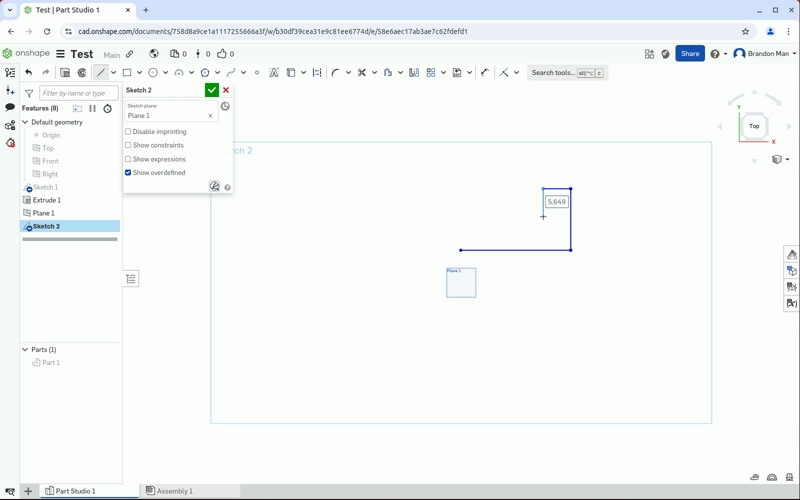
key_up(shift)
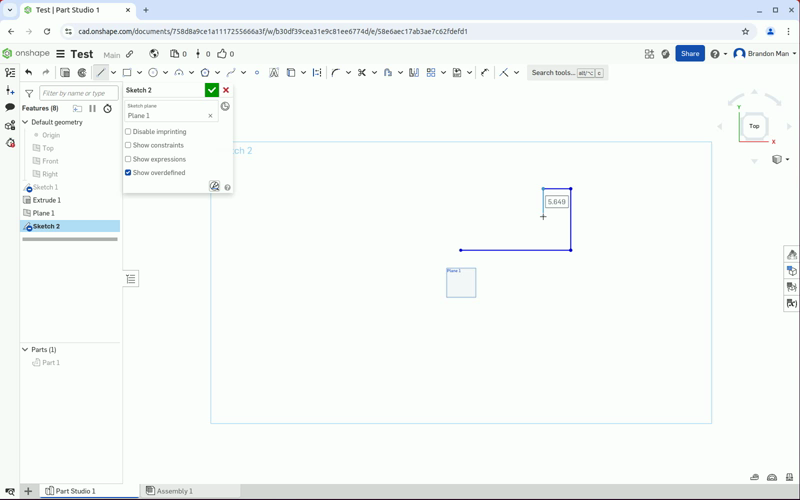
key_down(shift)
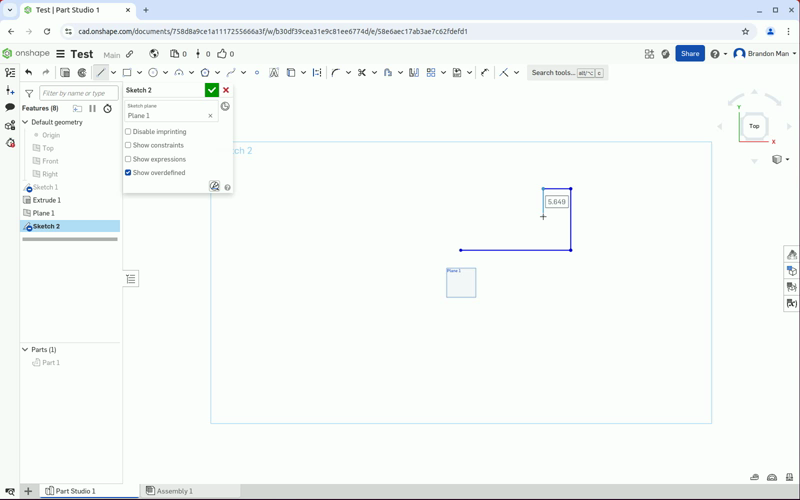
mouse_move(460, 216)
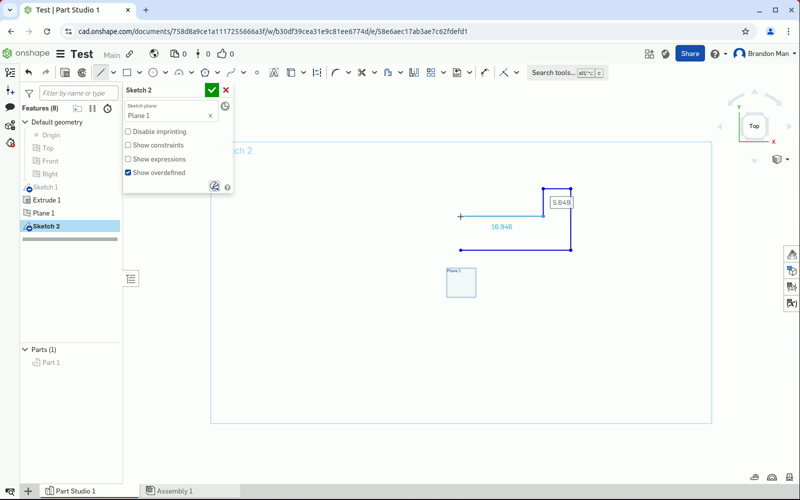
click(460, 216)
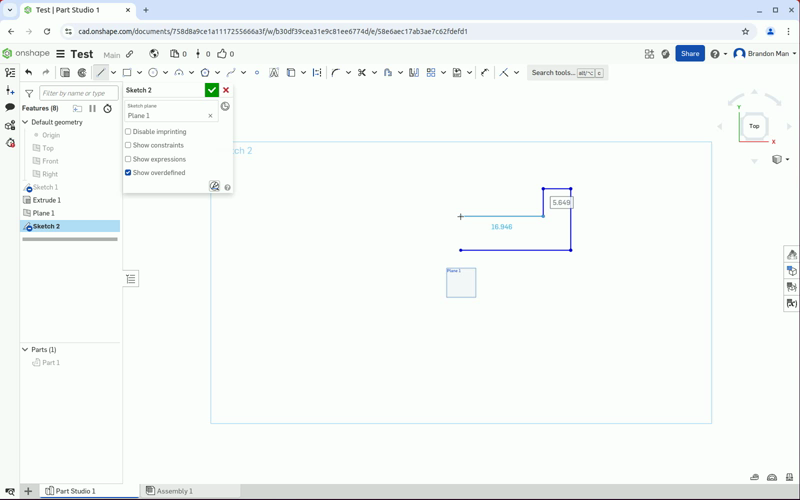
key_up(shift)
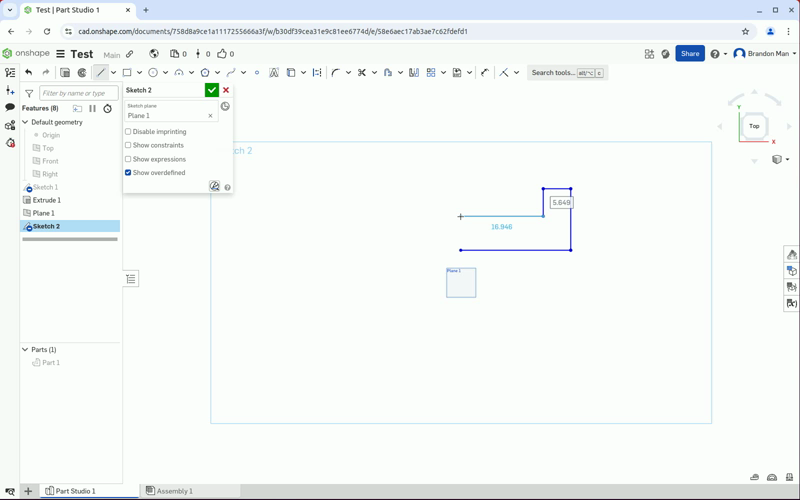
mouse_move(490, 216)
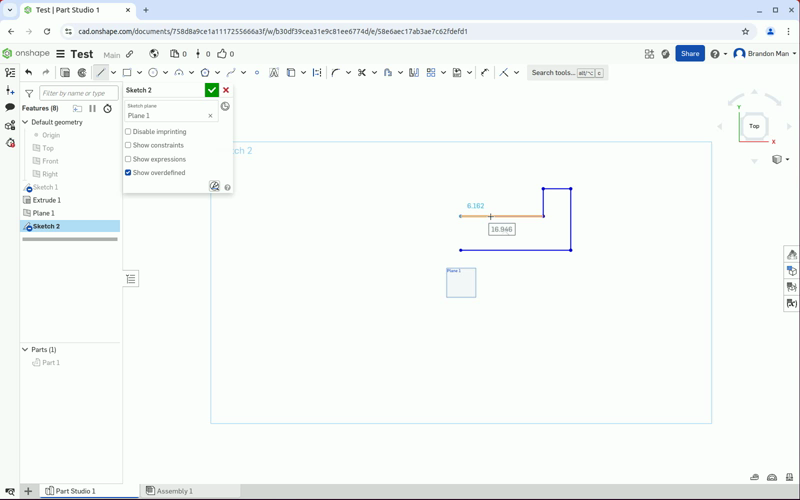
key_down(shift)
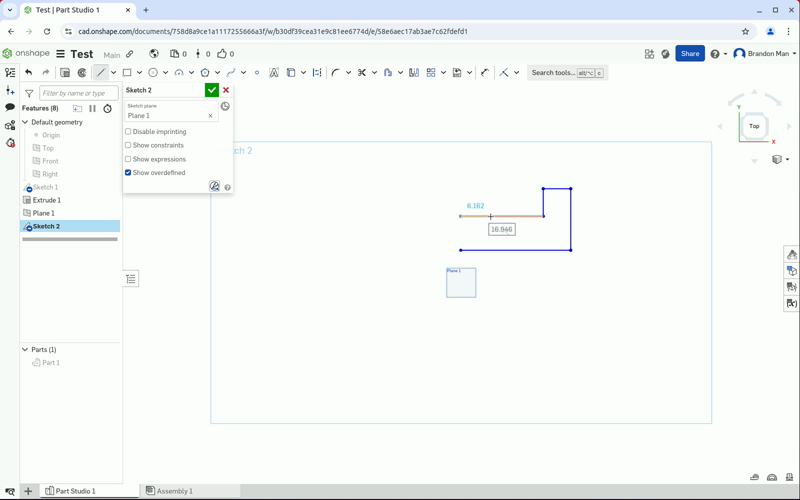
mouse_move(460, 250)
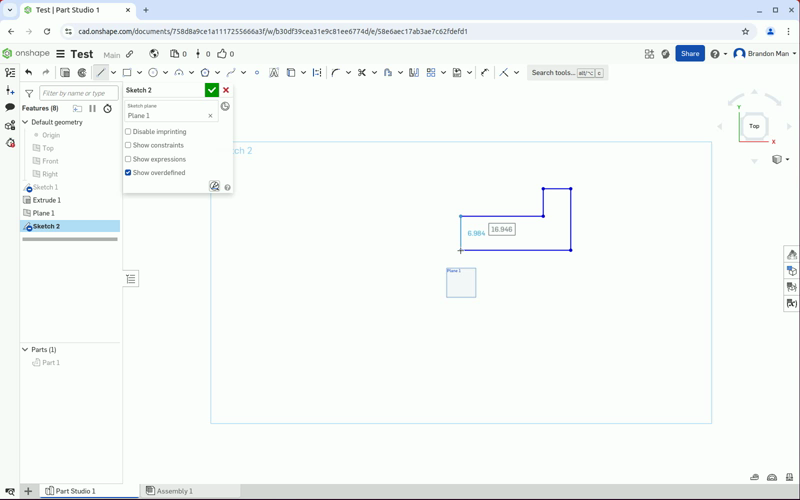
key_up(shift)
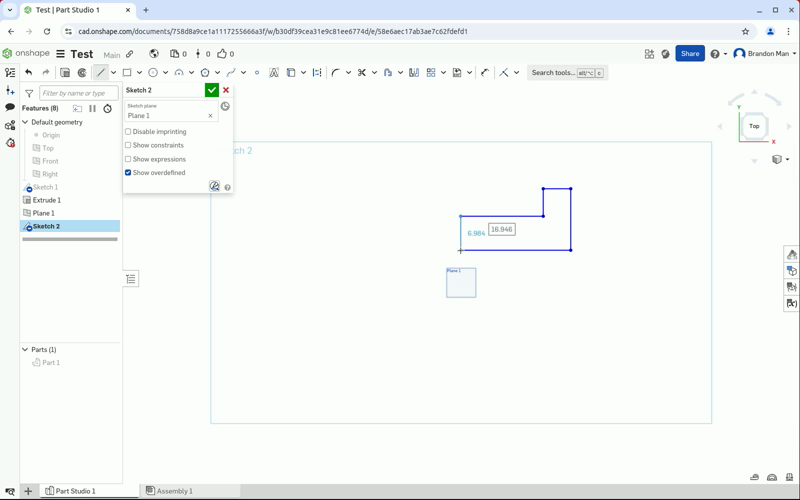
click(460, 250)
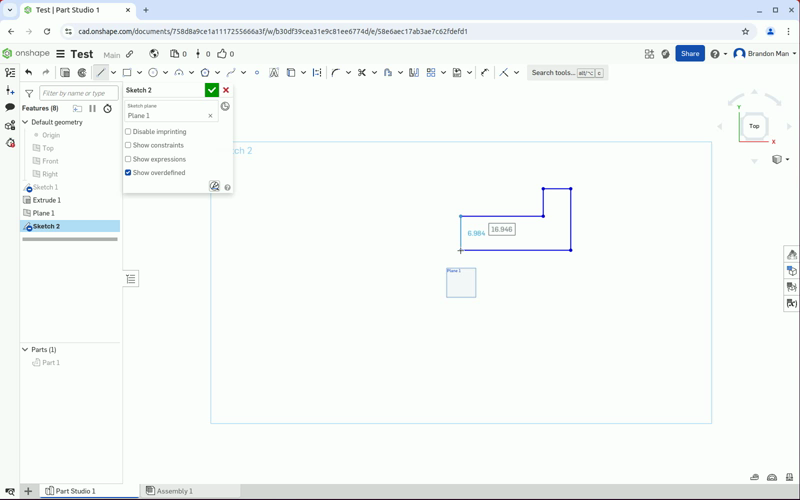
key(esc)
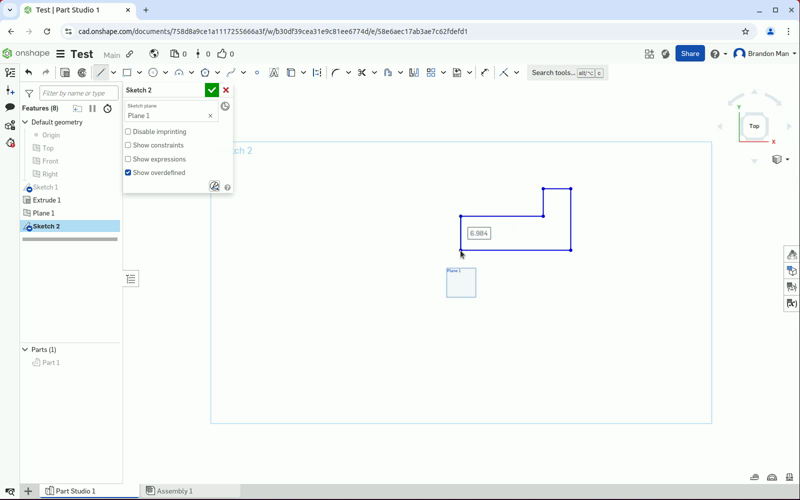
mouse_move(481, 234)
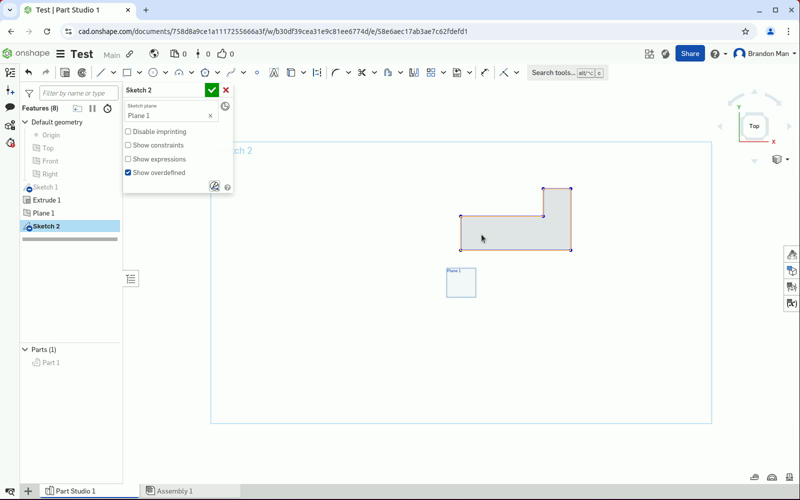
click(481, 234)
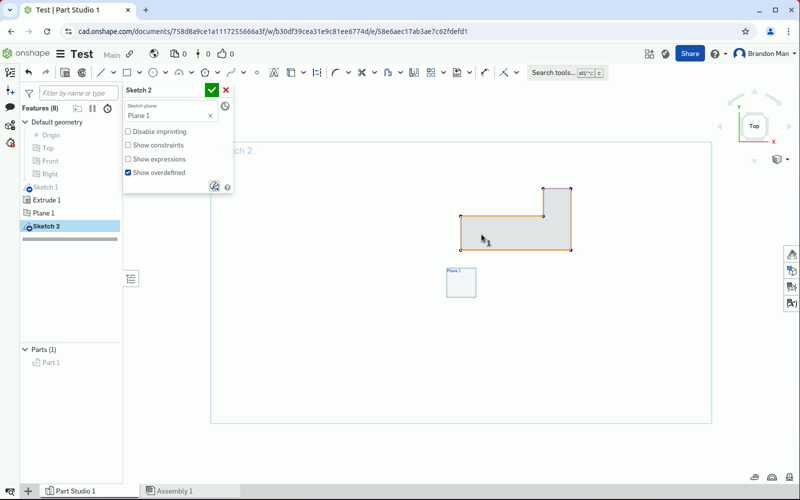
mouse_move(73, 352)
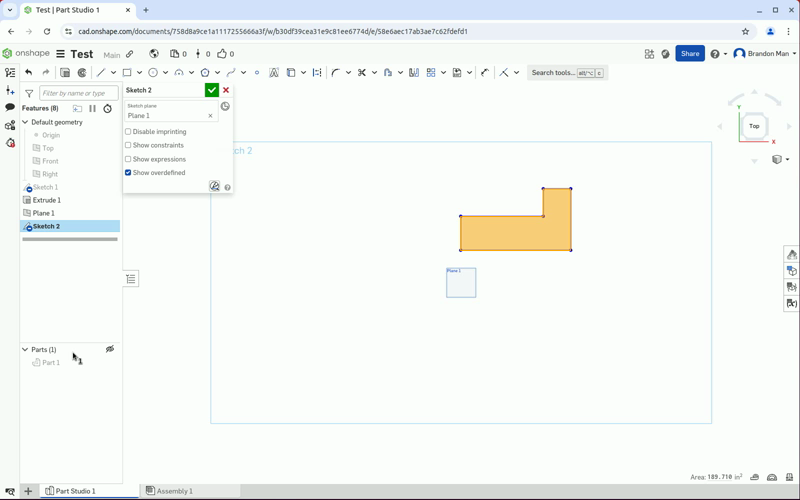
key(shift+y)
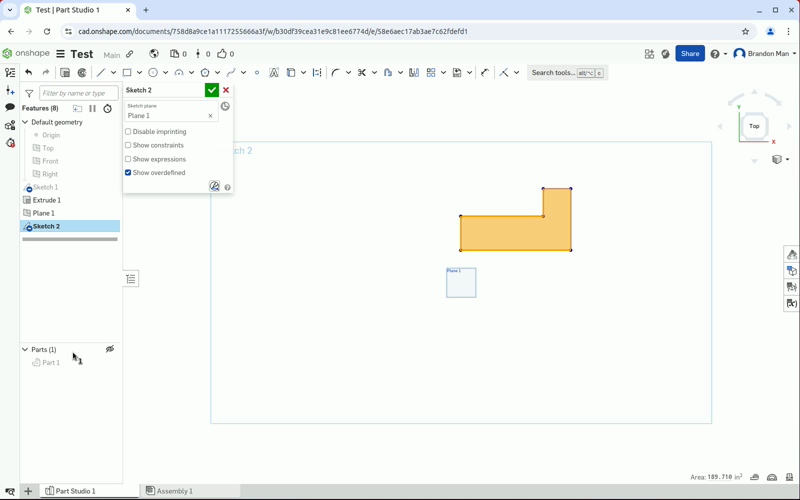
key(shift+e)
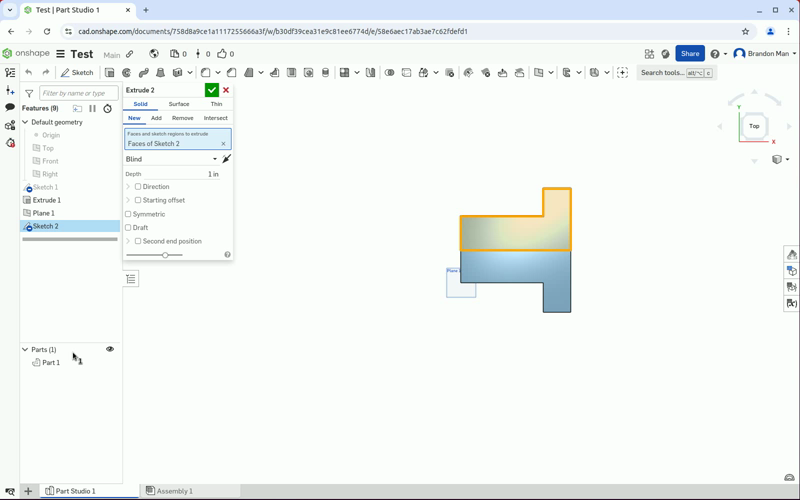
mouse_move(143, 106)
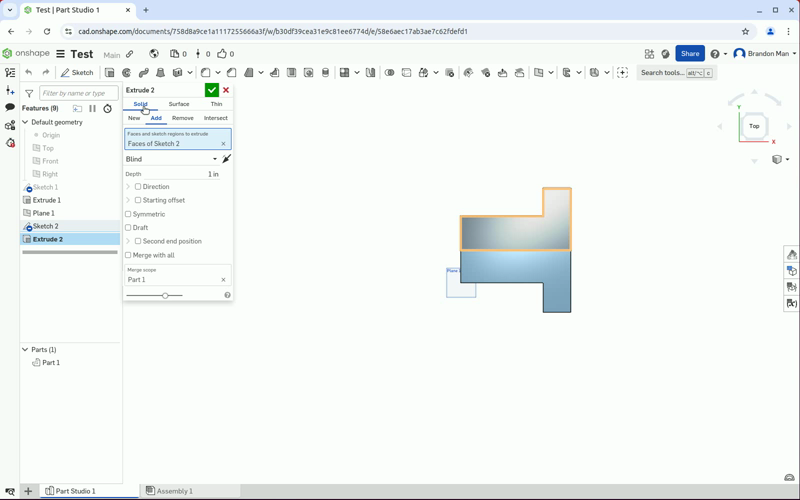
click(143, 106)
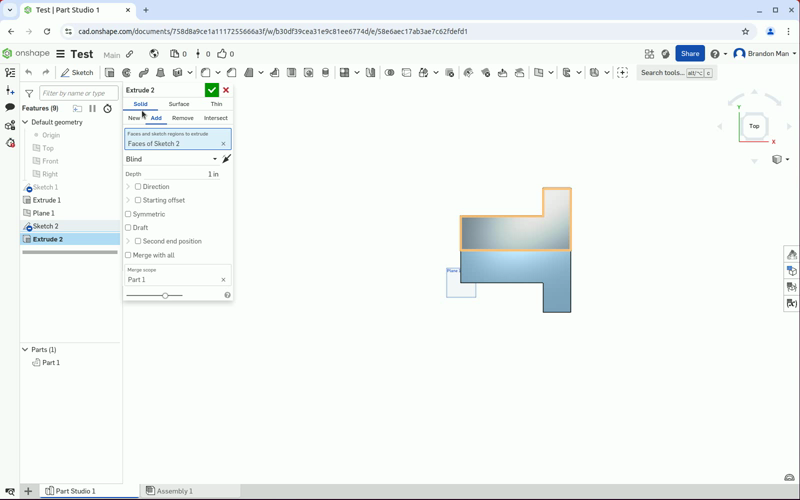
mouse_move(137, 120)
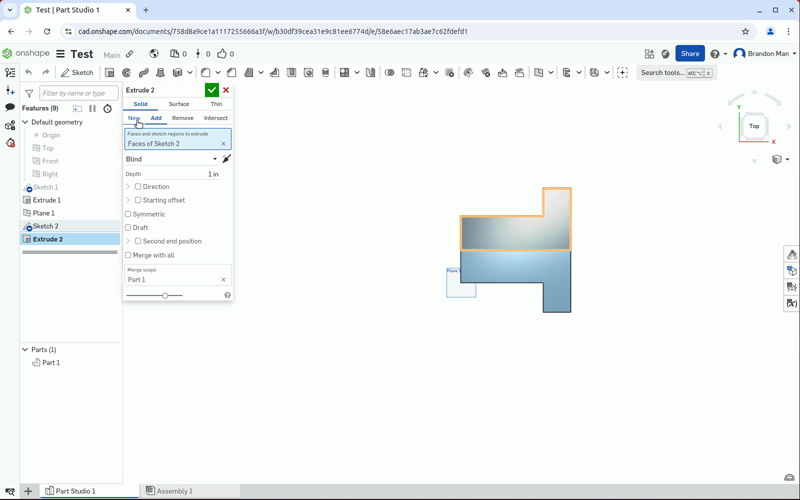
click(137, 120)
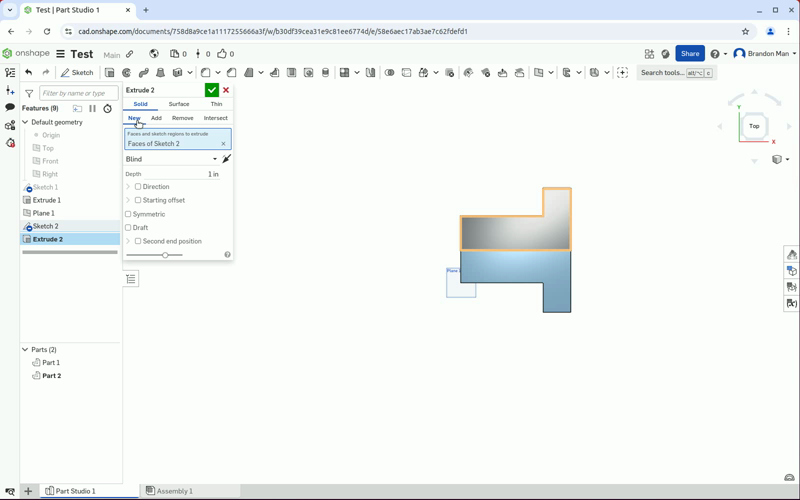
key(tab, 4)
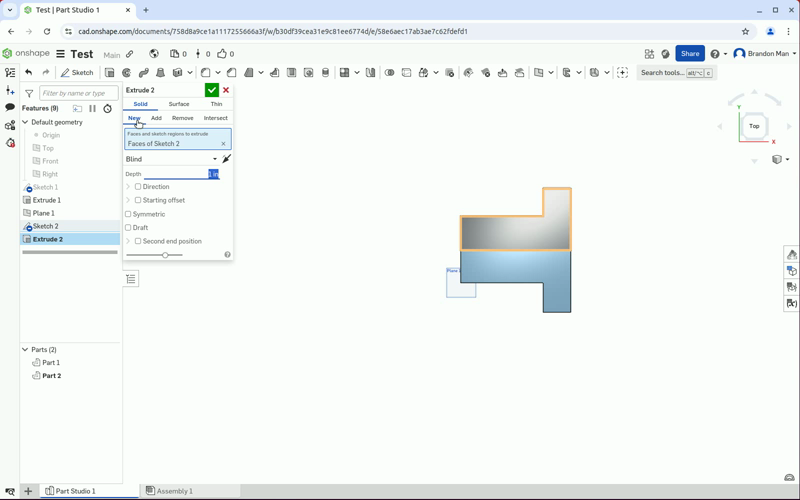
text(3.851)
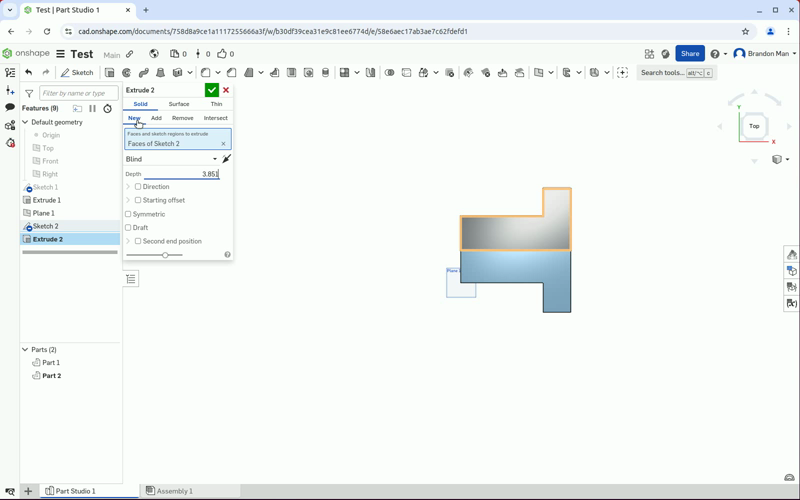
key(enter)
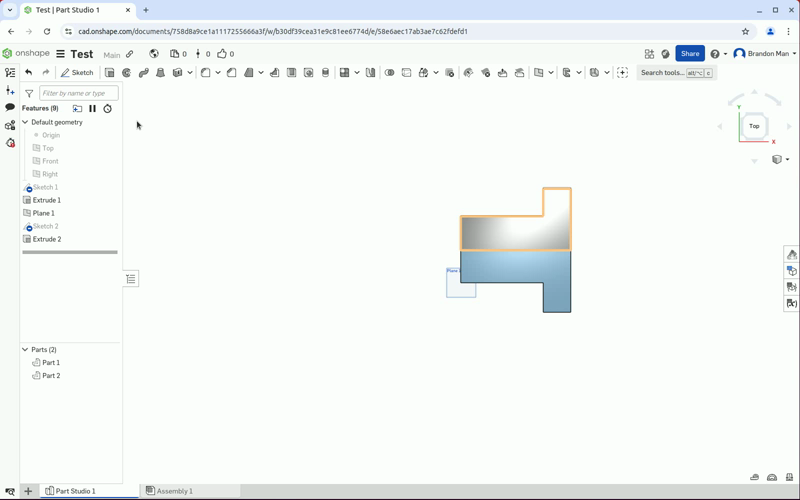
key(shift+h)
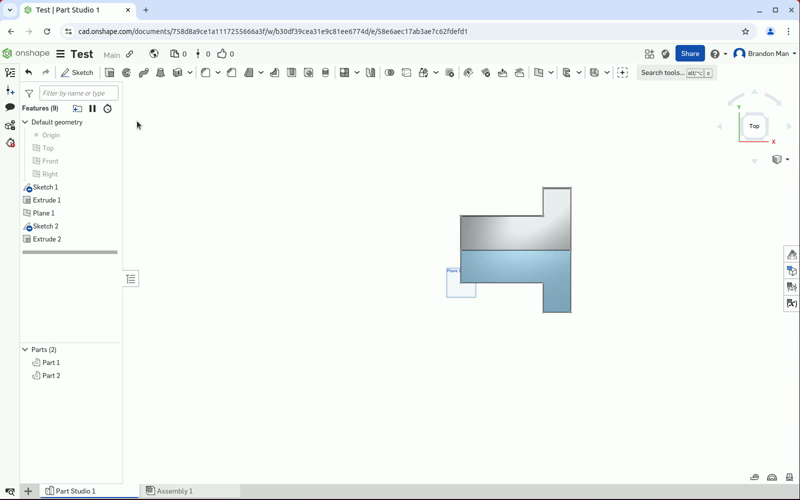
key(shift+h)
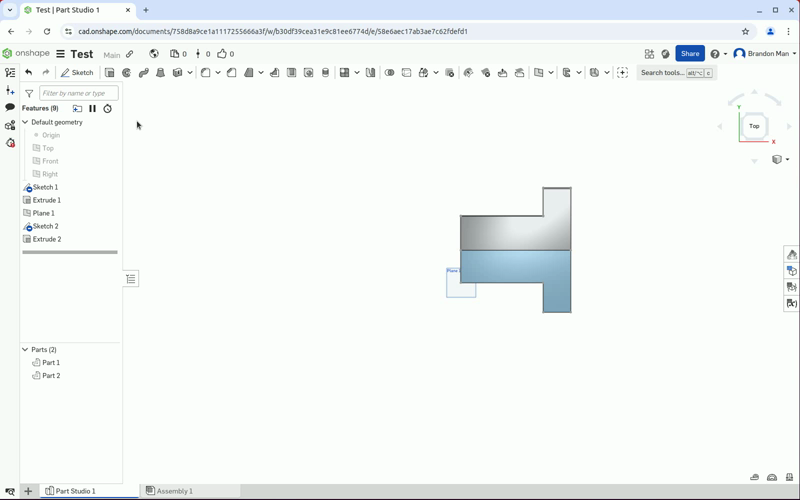
key(shift+7)
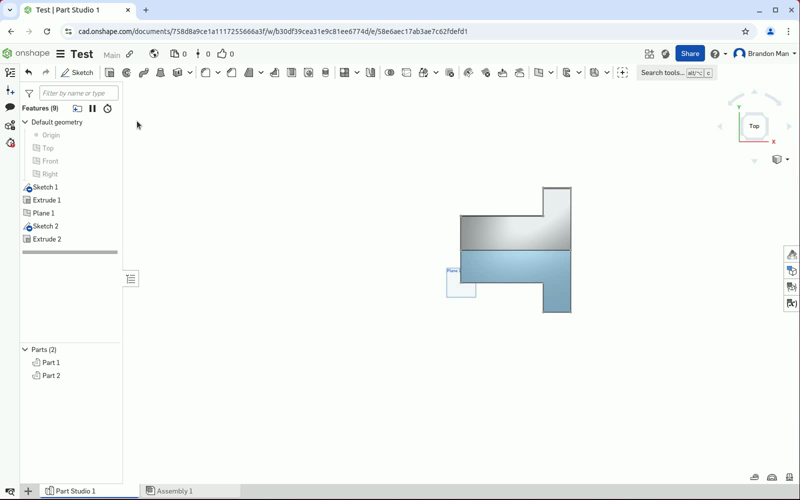
key(up, 3)
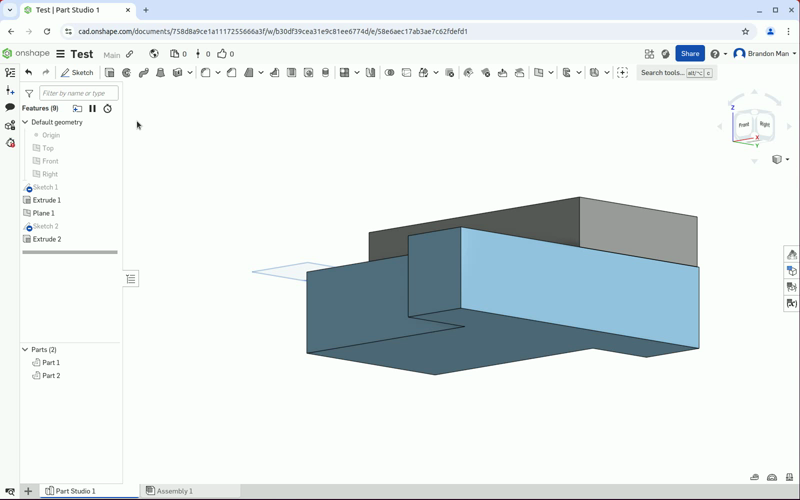
key(left, 3)
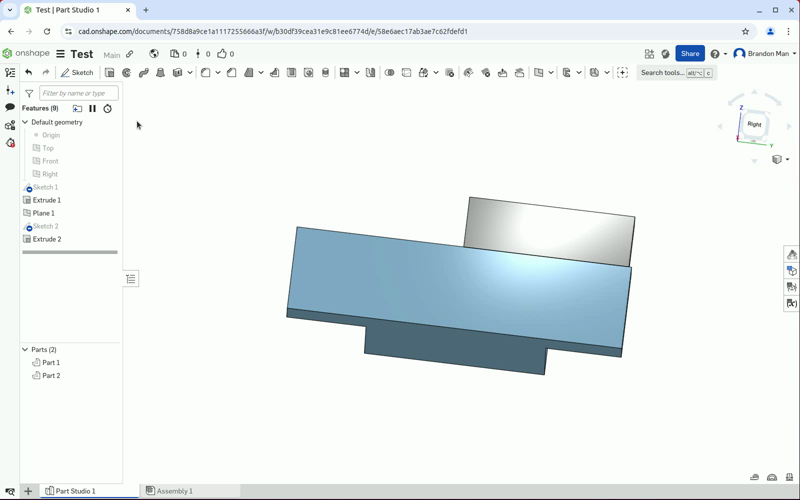
key(right, 3)
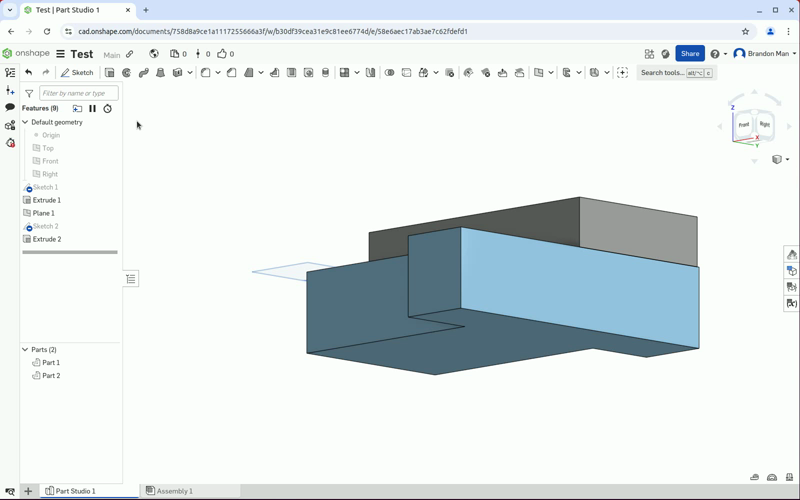
key(down, 3)
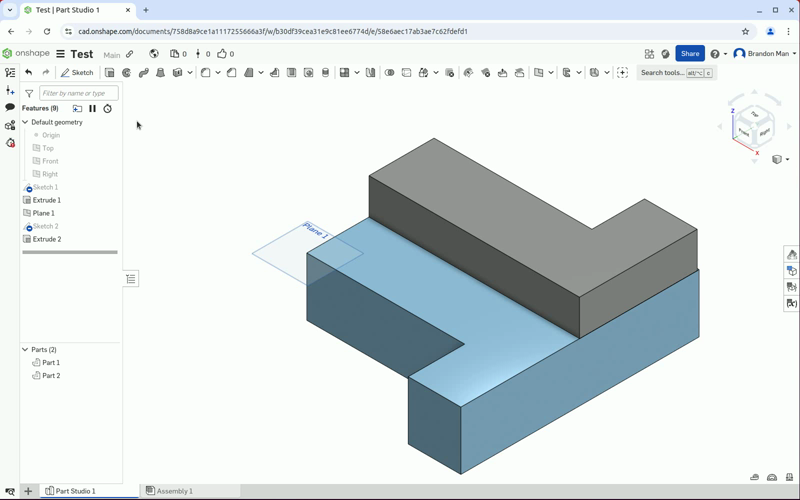
mouse_move(73, 189)
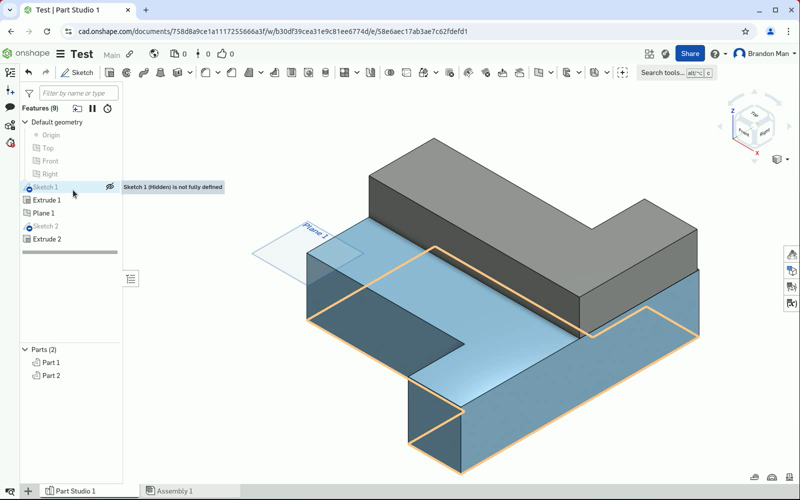
click(73, 189)